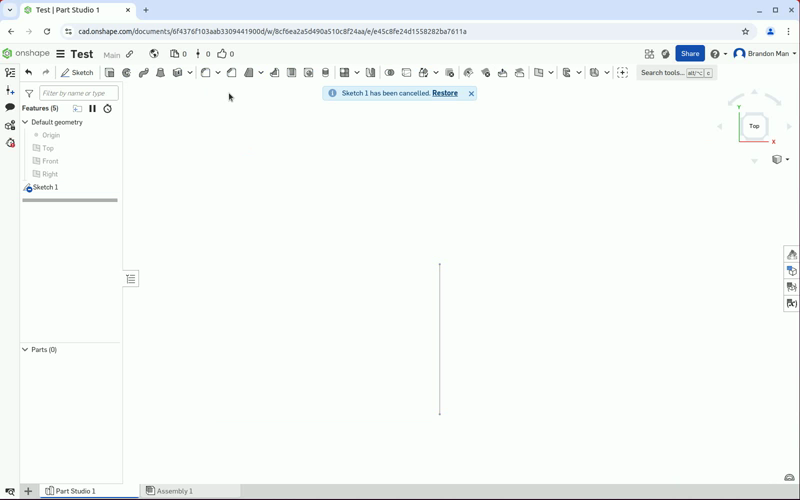
key(shift+h)
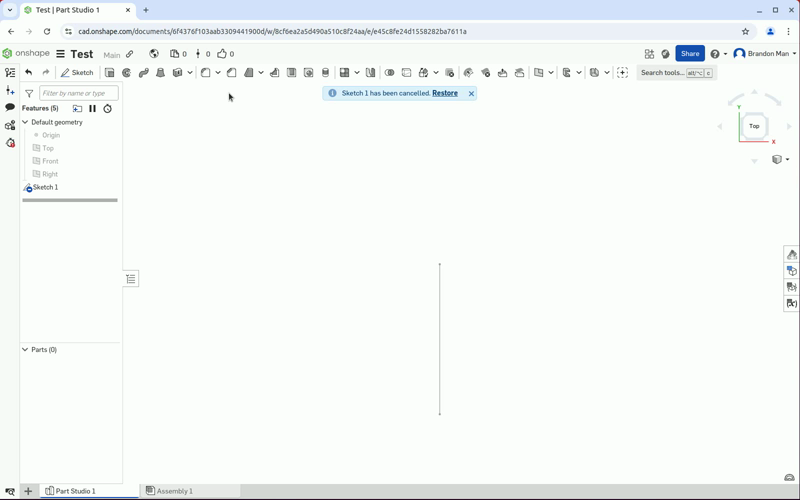
key(shift+s)
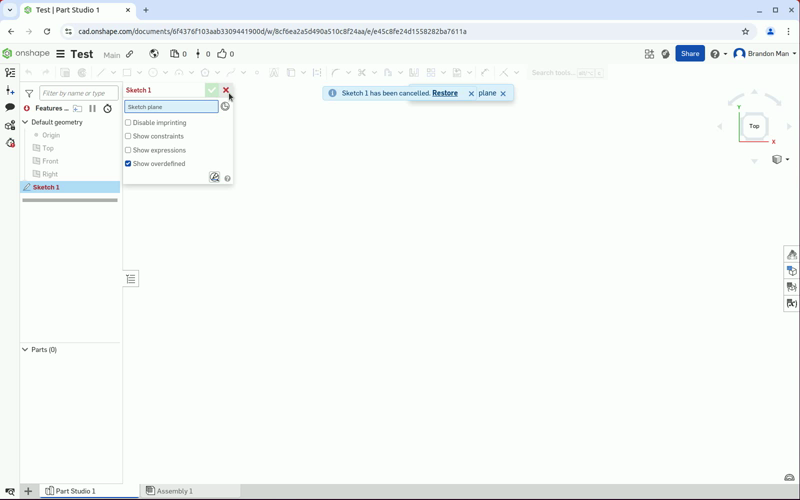
mouse_move(73, 150)
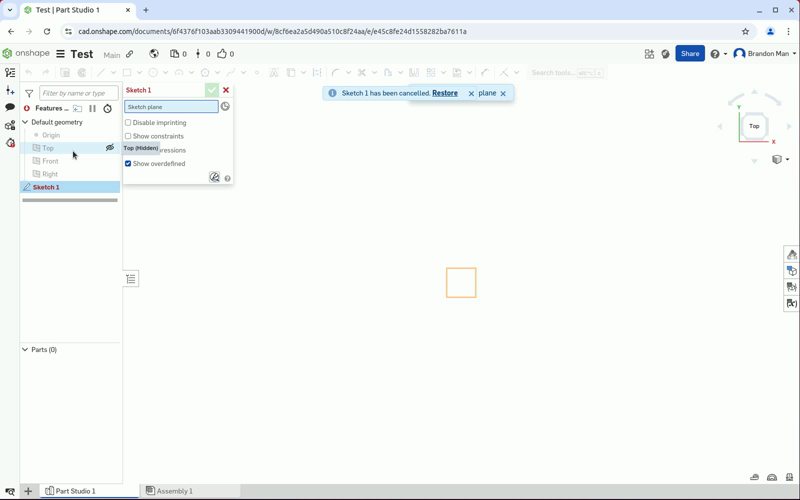
click(73, 150)
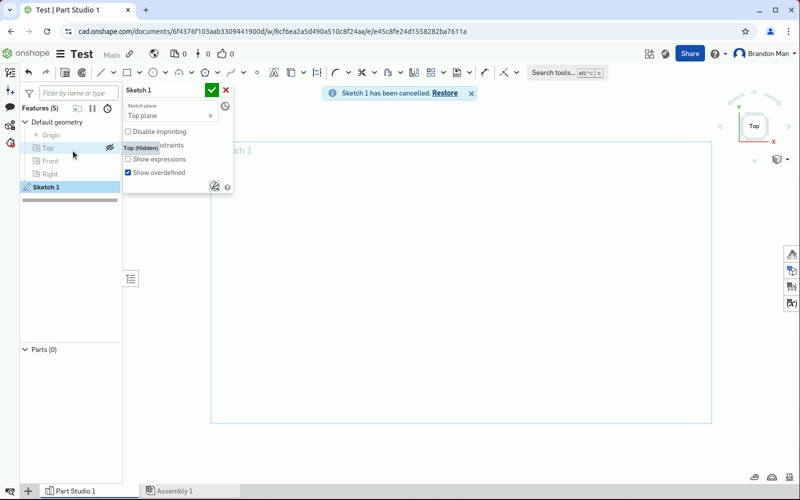
mouse_move(73, 352)
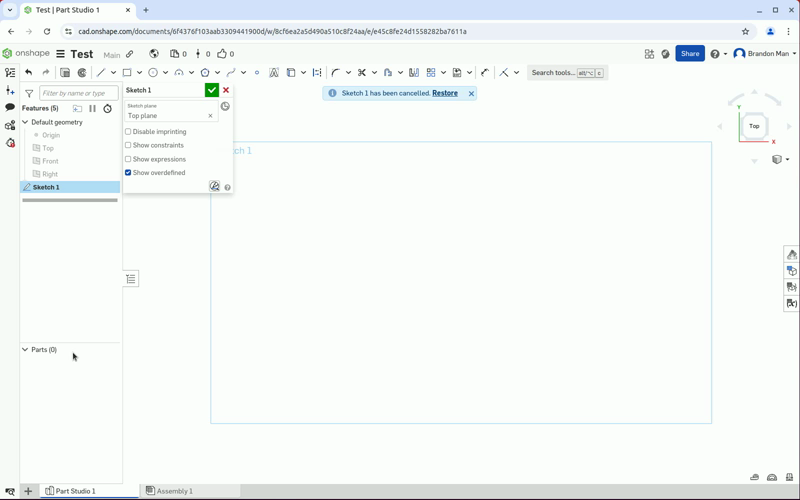
key(y)
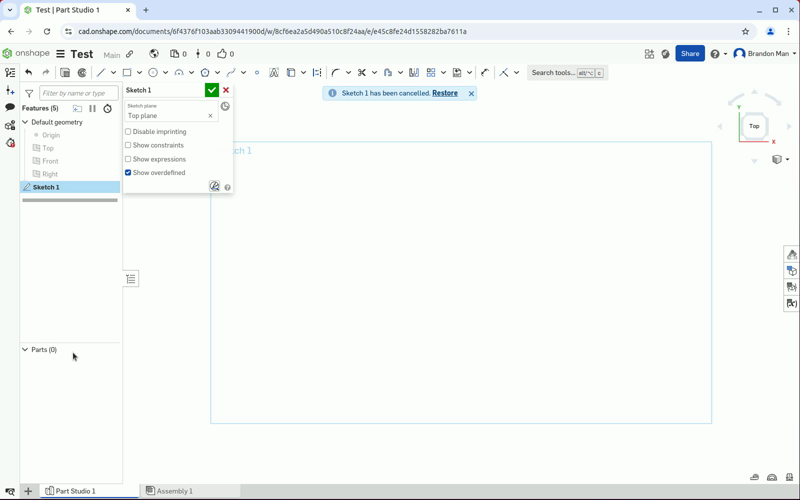
key(l)
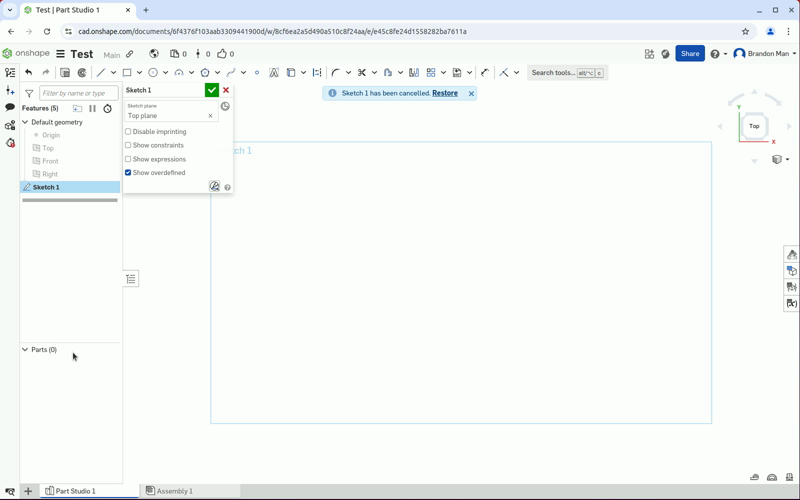
key_down(shift)
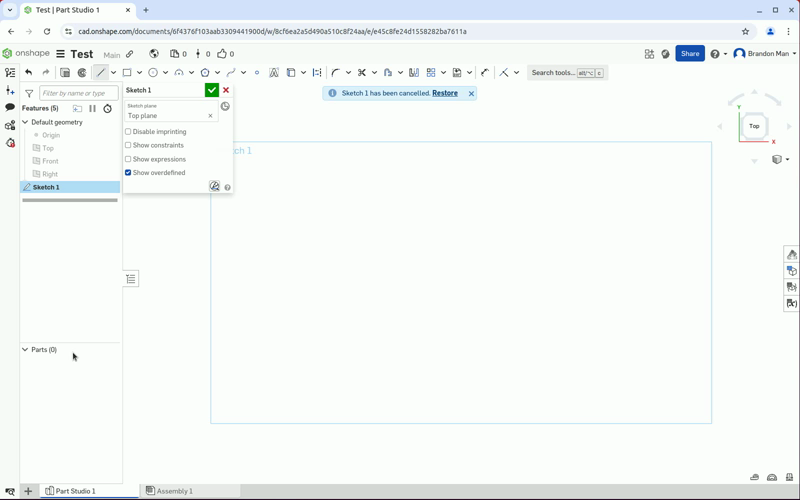
mouse_move(438, 282)
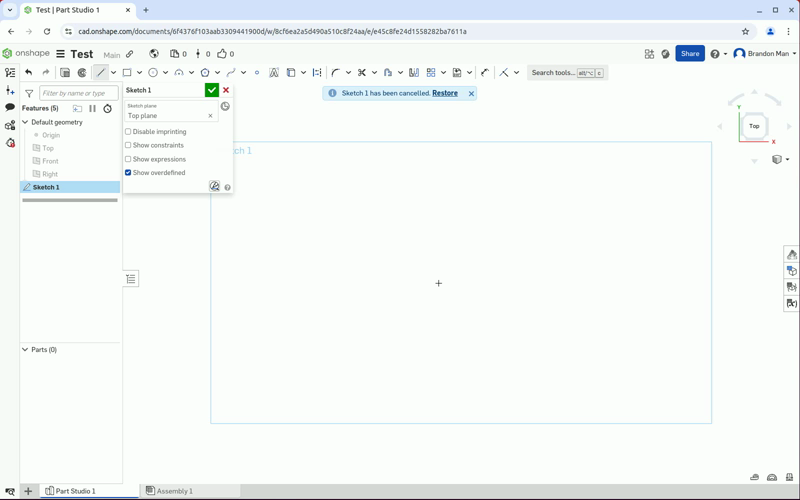
click(438, 282)
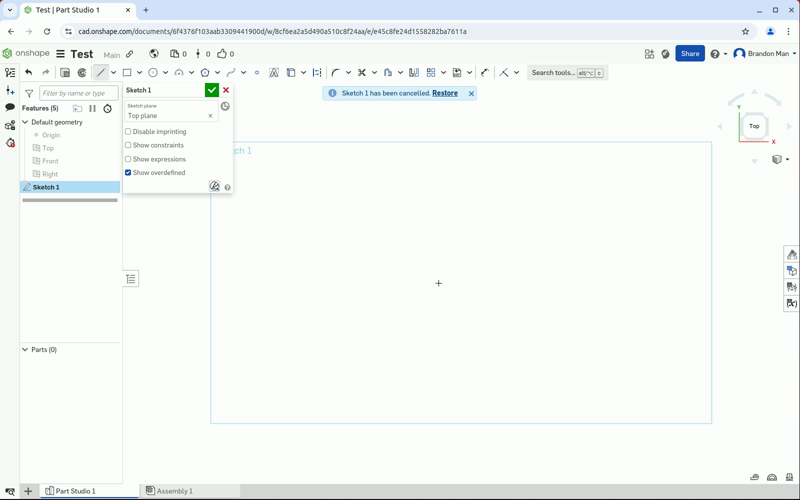
key_up(shift)
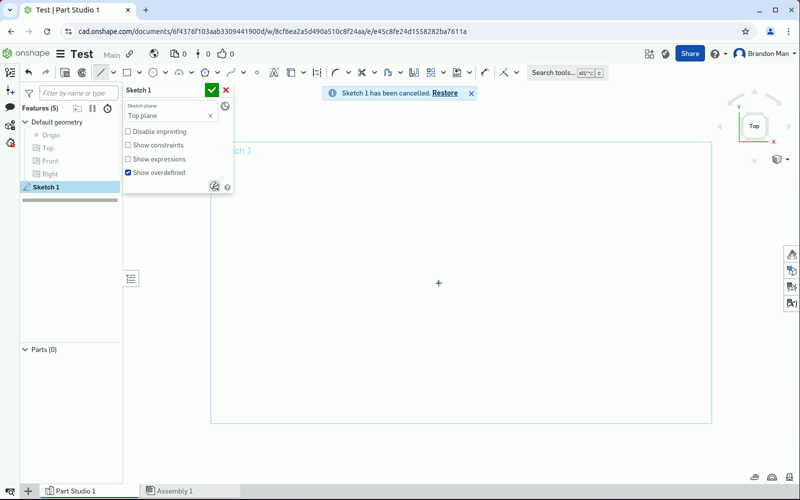
key_down(shift)
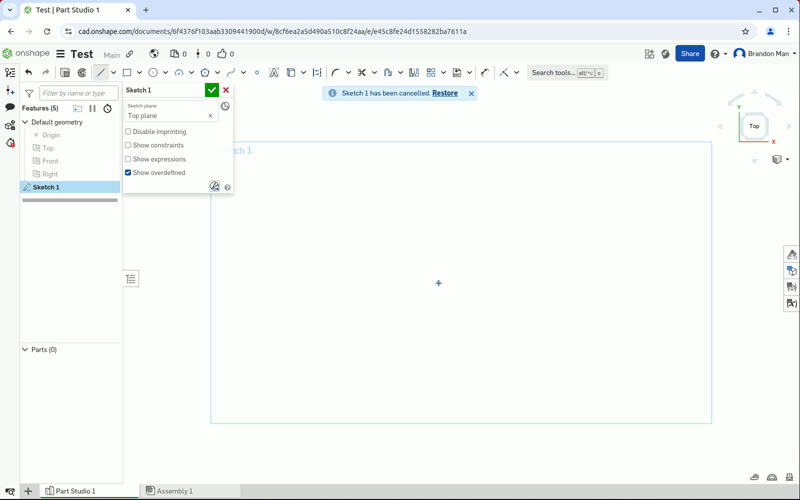
mouse_move(468, 282)
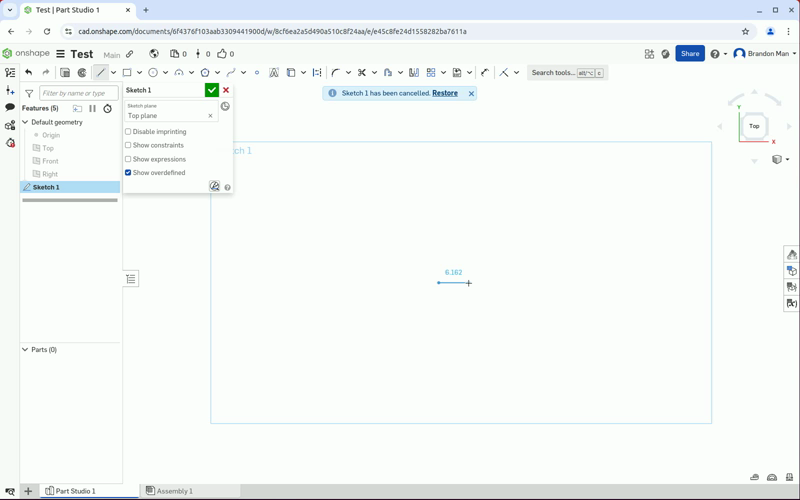
mouse_move(461, 282)
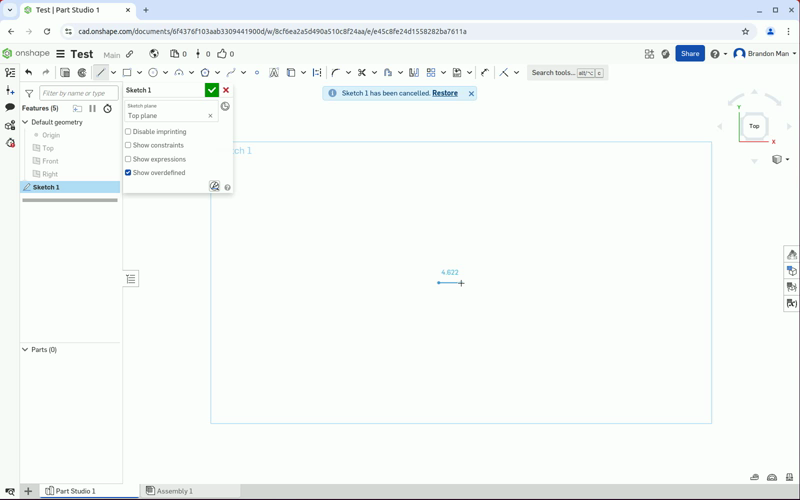
click(461, 282)
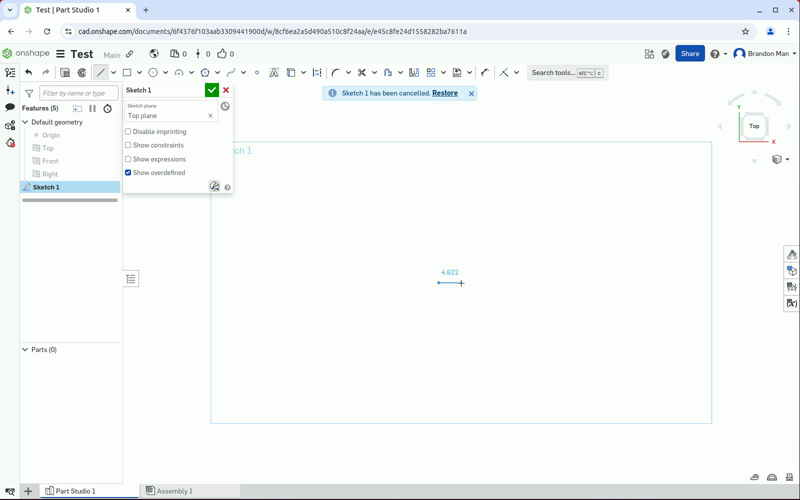
key_up(shift)
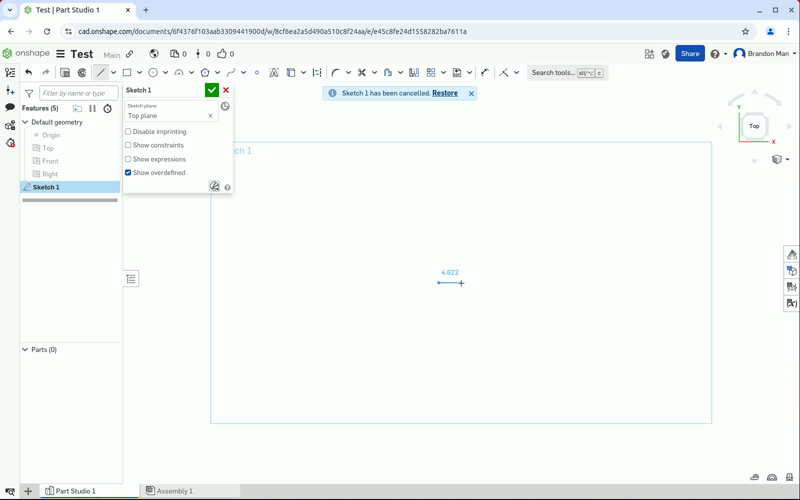
key_down(shift)
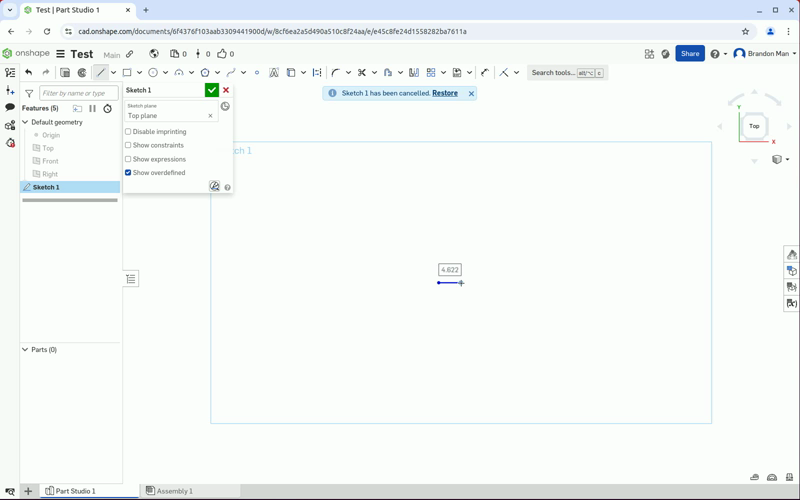
mouse_move(491, 282)
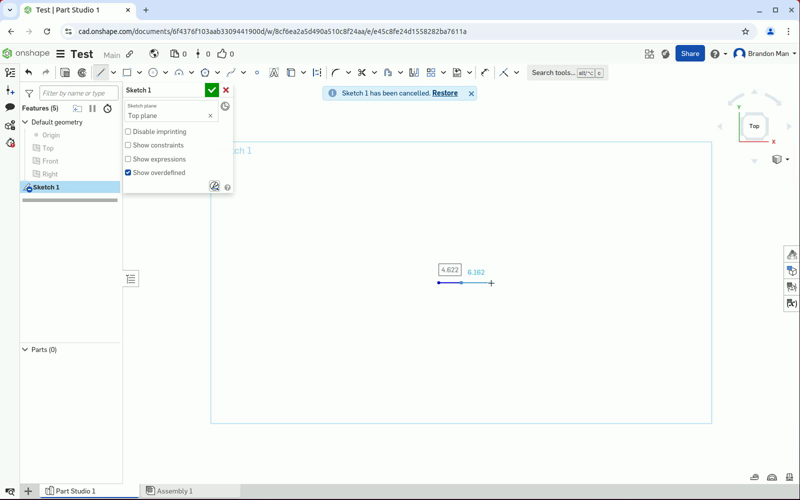
mouse_move(461, 237)
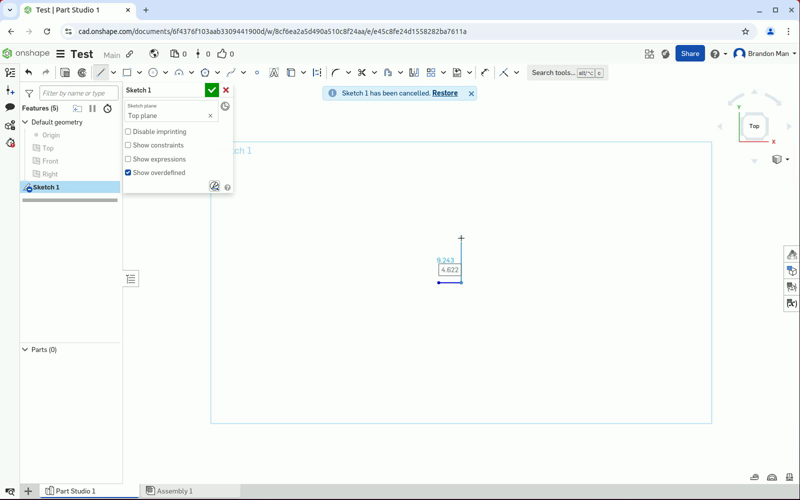
click(461, 237)
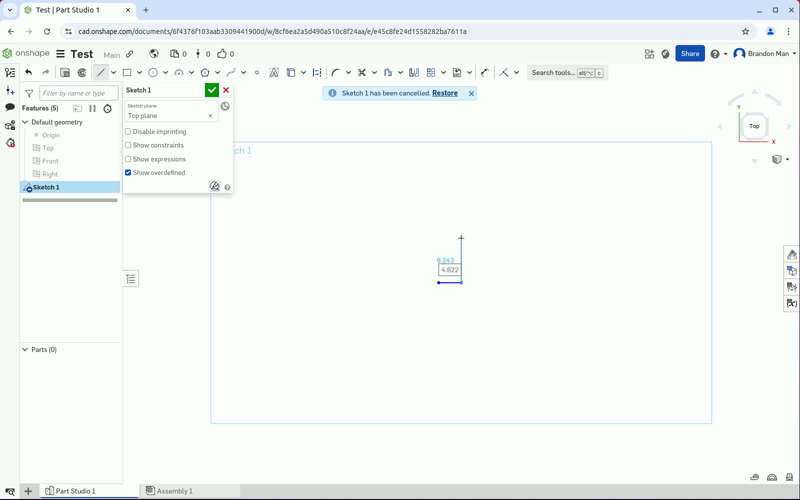
key_up(shift)
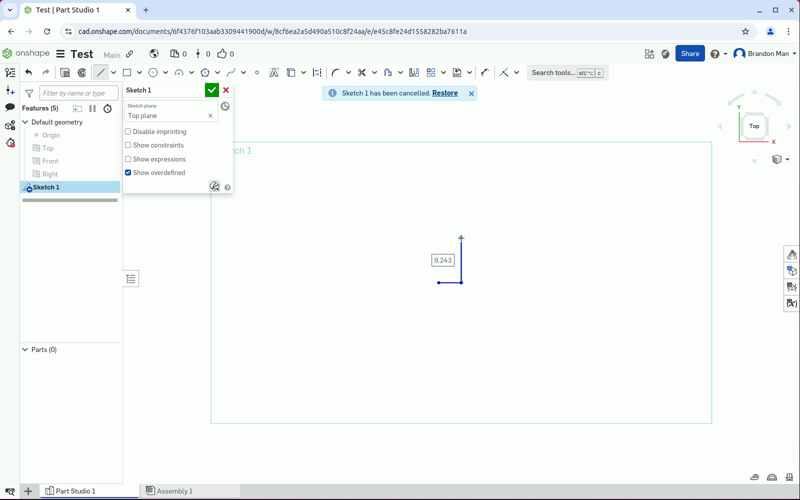
key_down(shift)
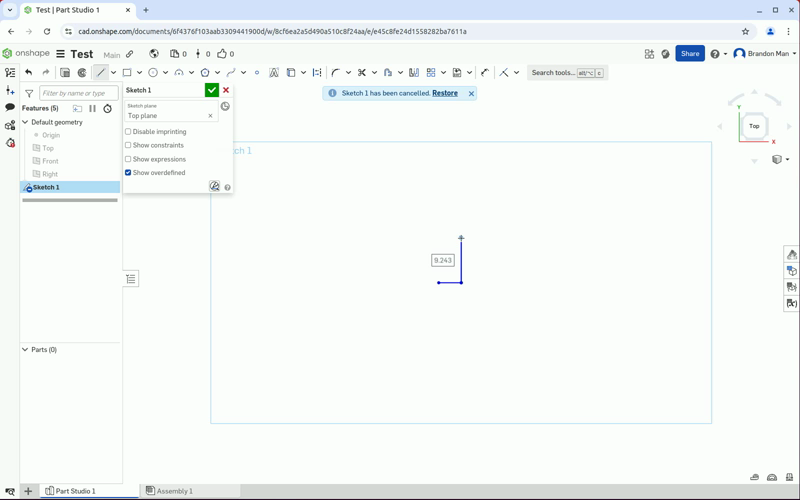
mouse_move(491, 237)
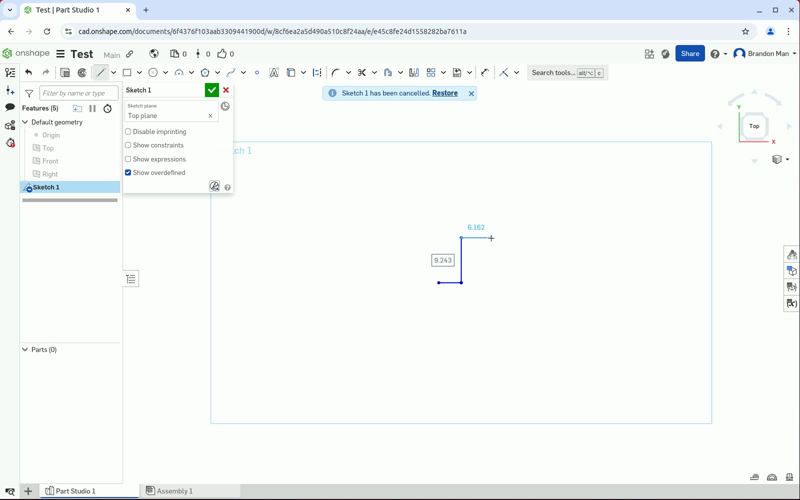
mouse_move(506, 237)
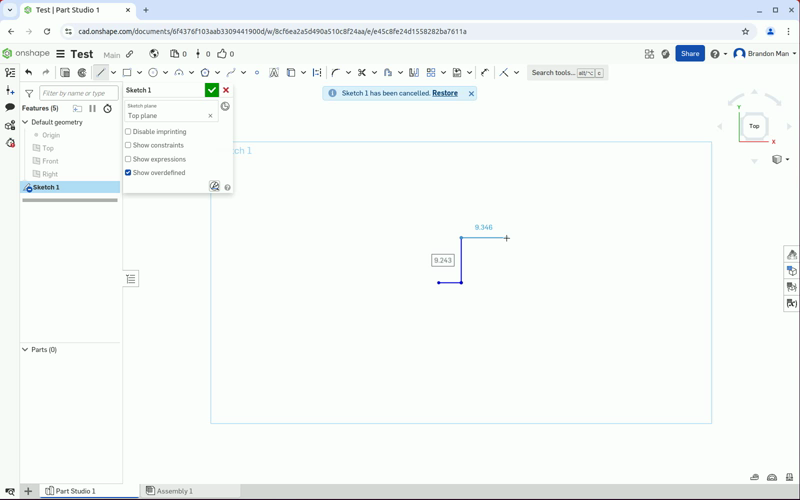
click(506, 237)
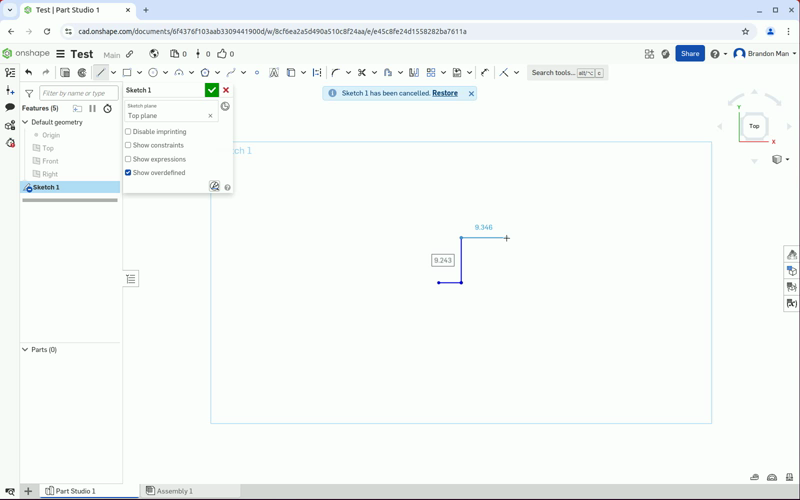
key_up(shift)
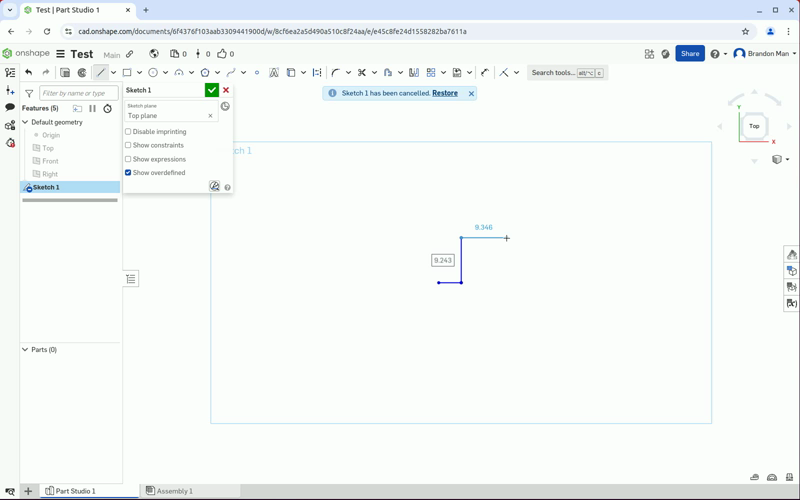
key_down(shift)
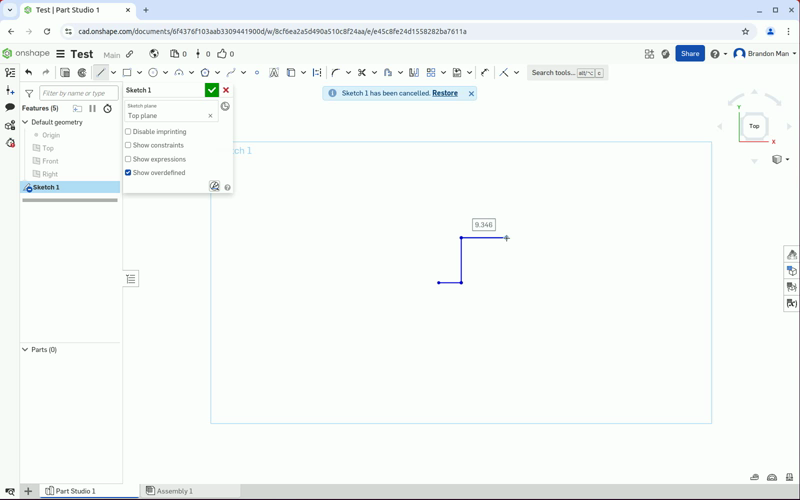
mouse_move(573, 237)
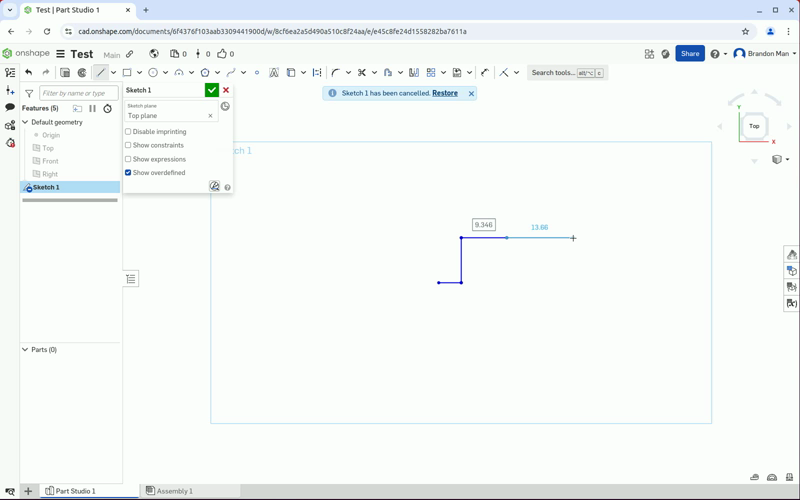
click(573, 237)
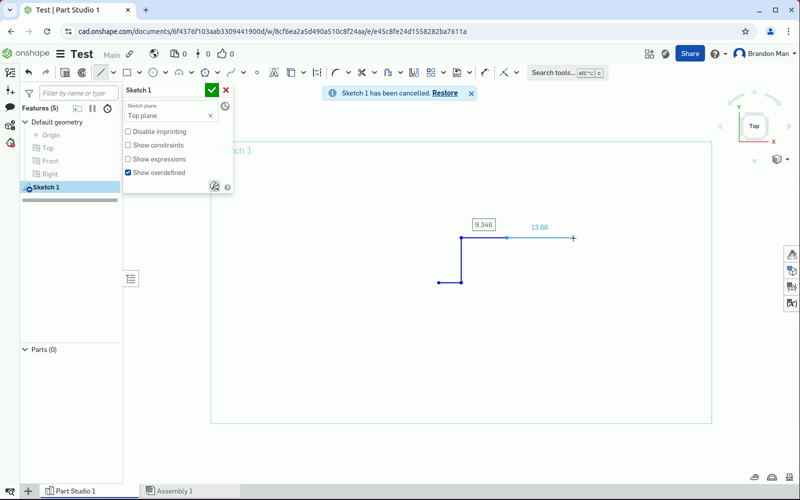
key_up(shift)
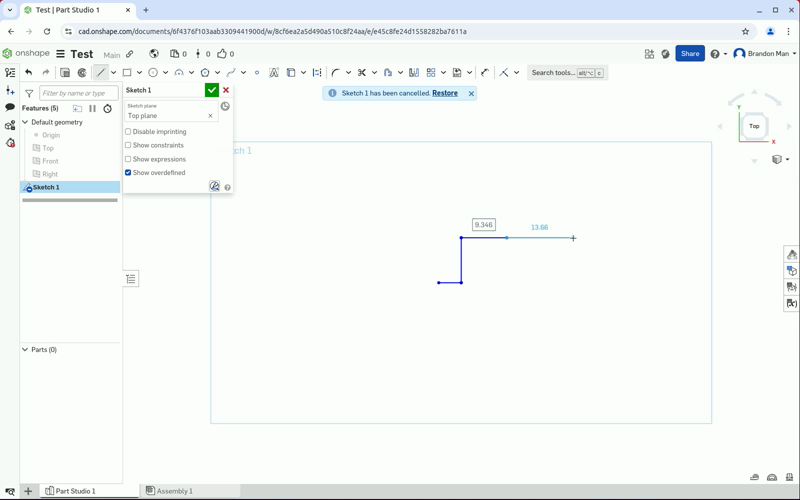
key_down(shift)
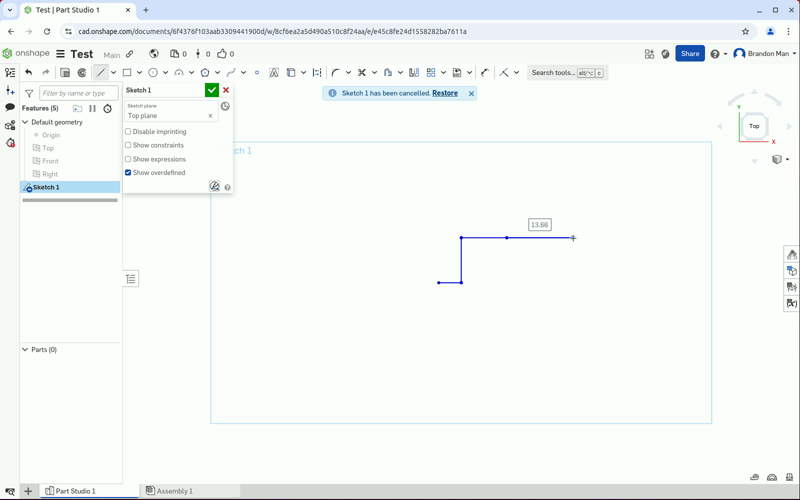
mouse_move(589, 237)
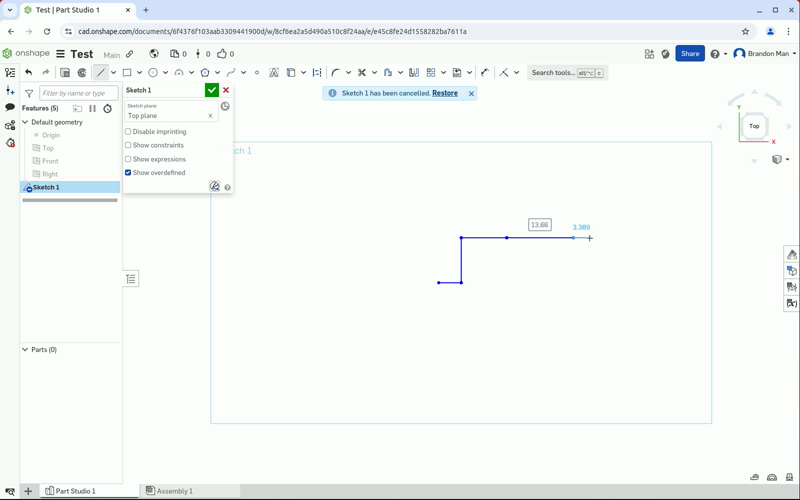
mouse_move(573, 214)
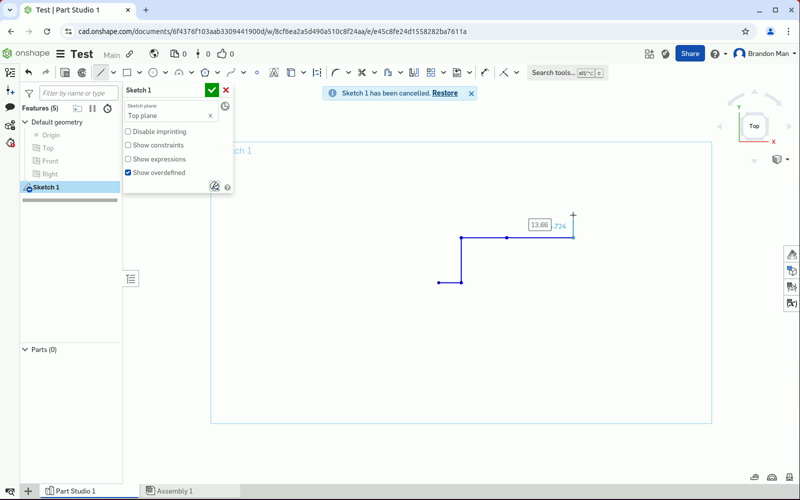
click(573, 214)
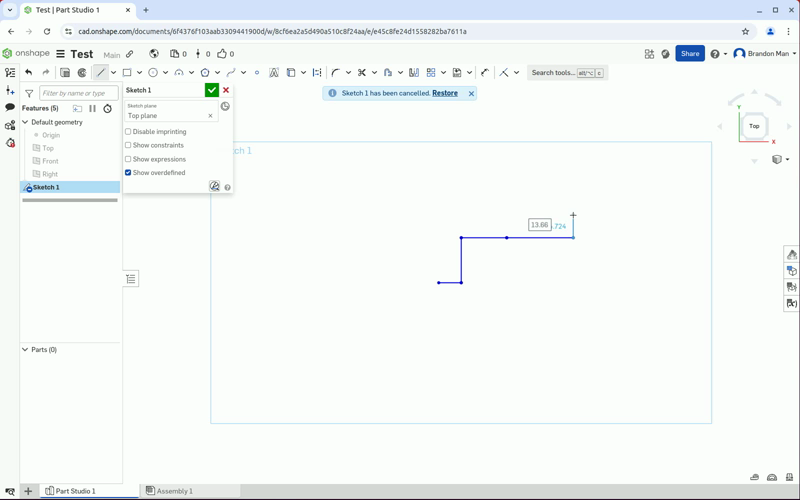
key_up(shift)
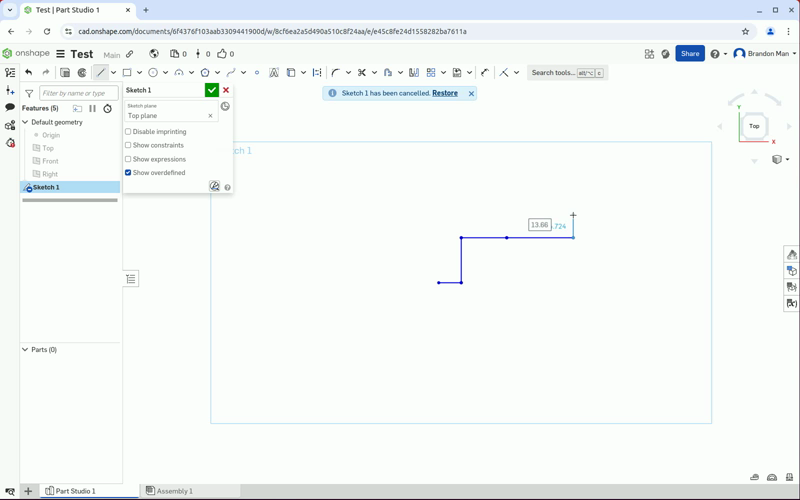
key_down(shift)
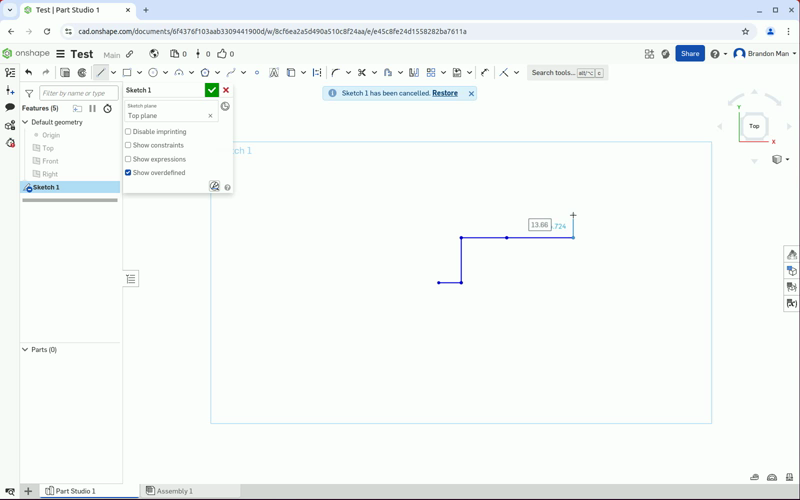
mouse_move(438, 214)
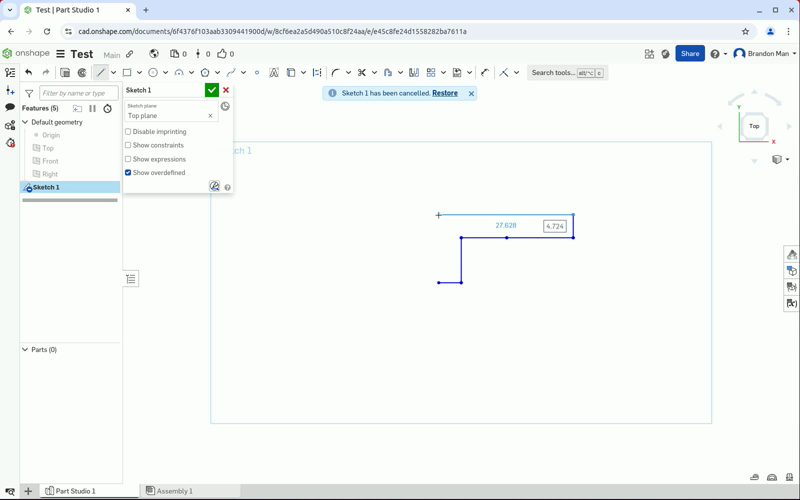
click(438, 214)
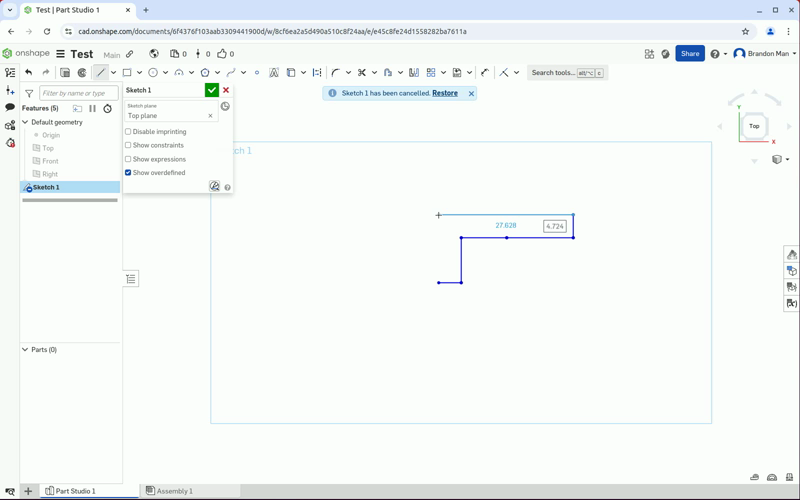
key_up(shift)
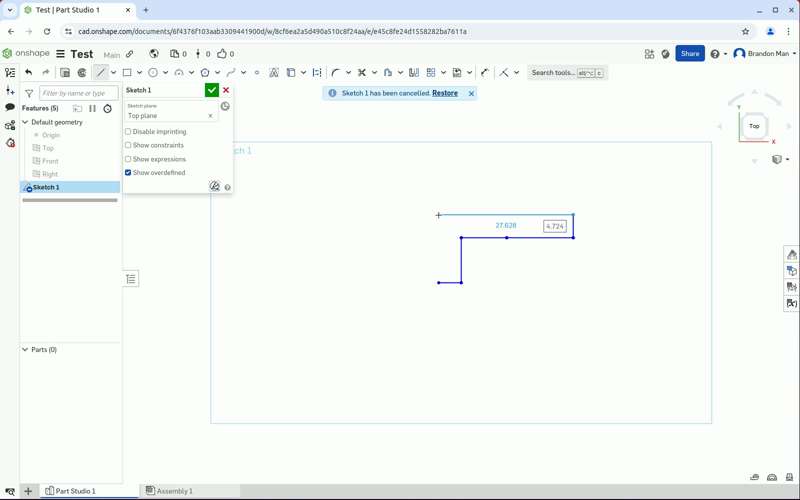
key_down(shift)
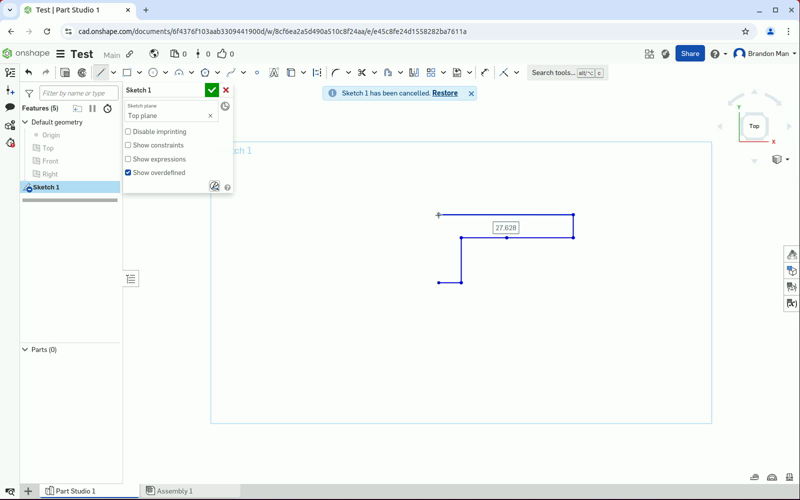
mouse_move(438, 282)
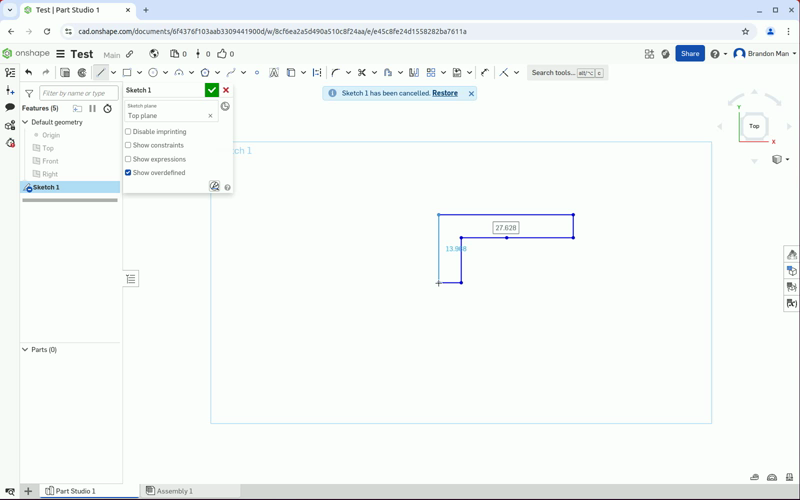
key_up(shift)
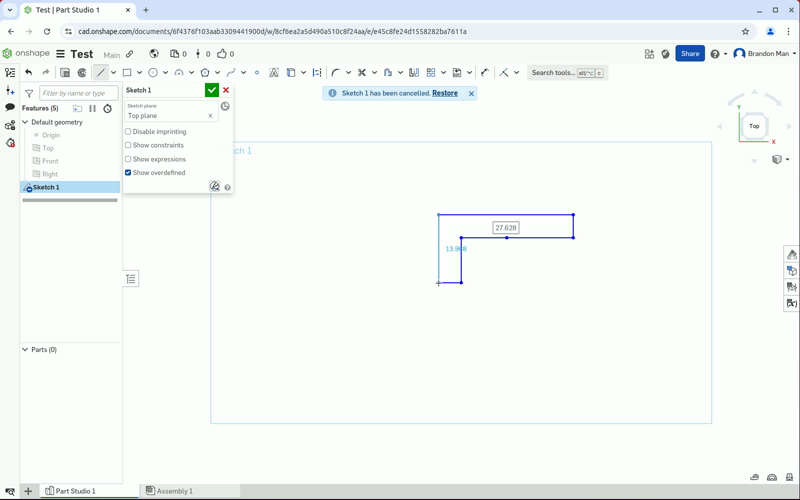
click(438, 282)
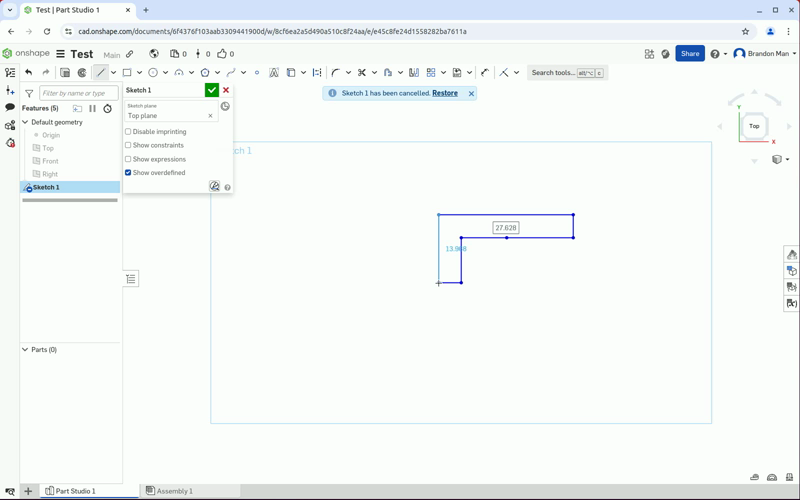
key(esc)
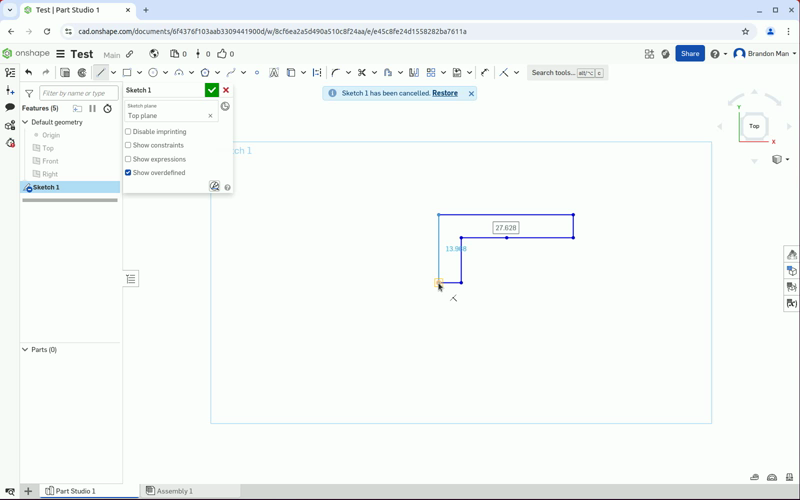
mouse_move(448, 226)
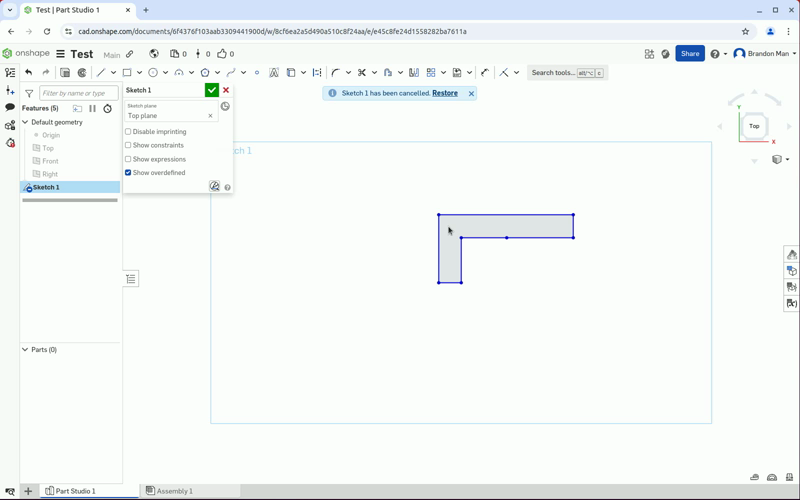
click(448, 226)
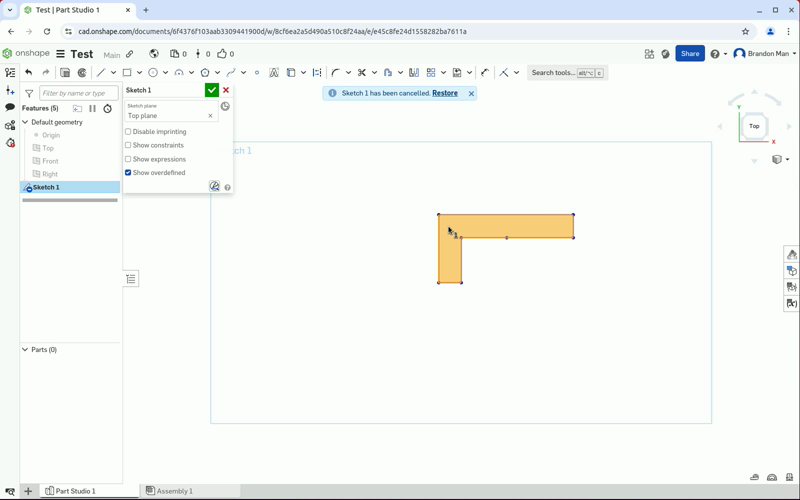
mouse_move(73, 352)
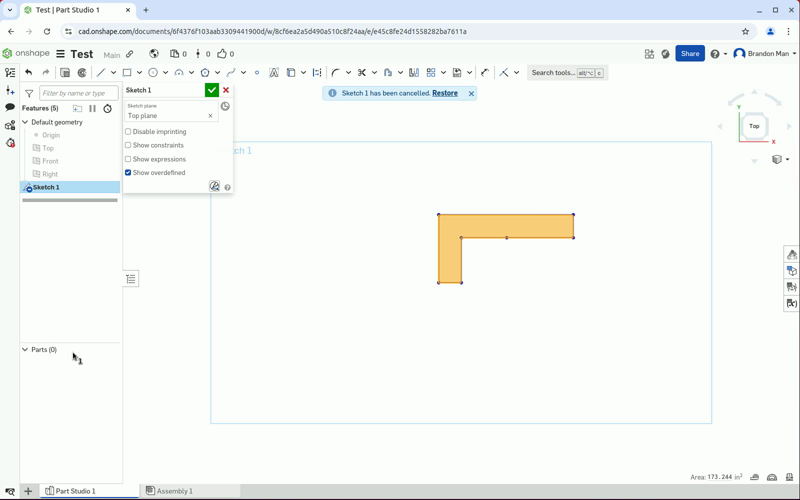
key(shift+y)
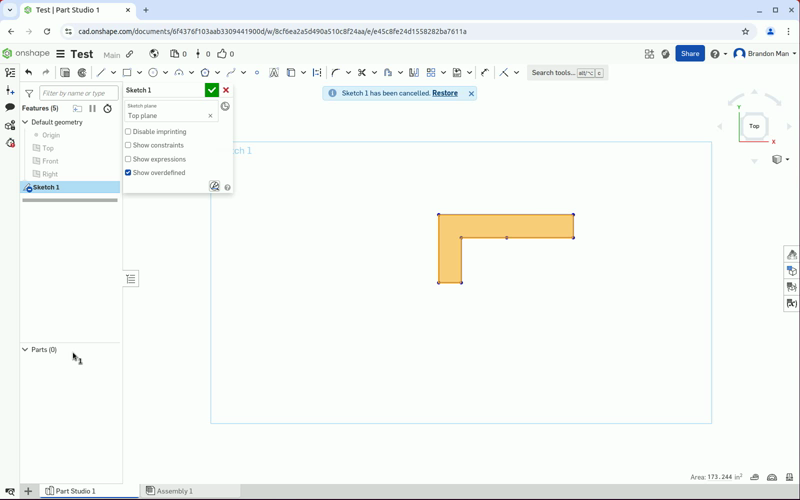
key(shift+e)
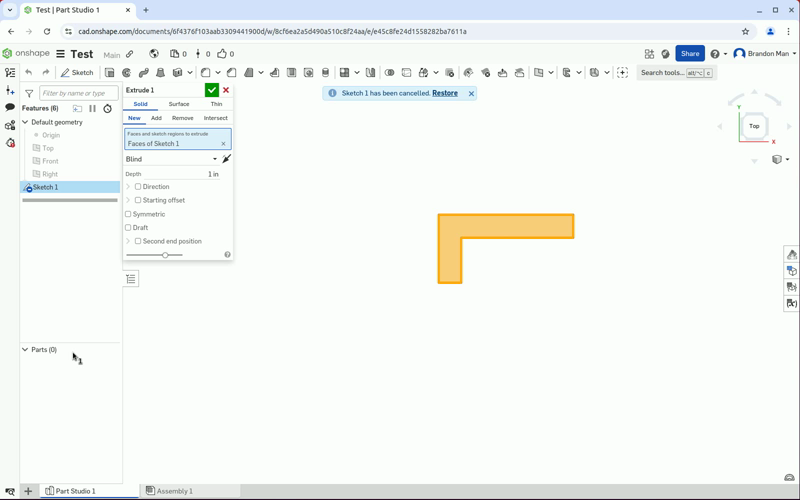
mouse_move(143, 106)
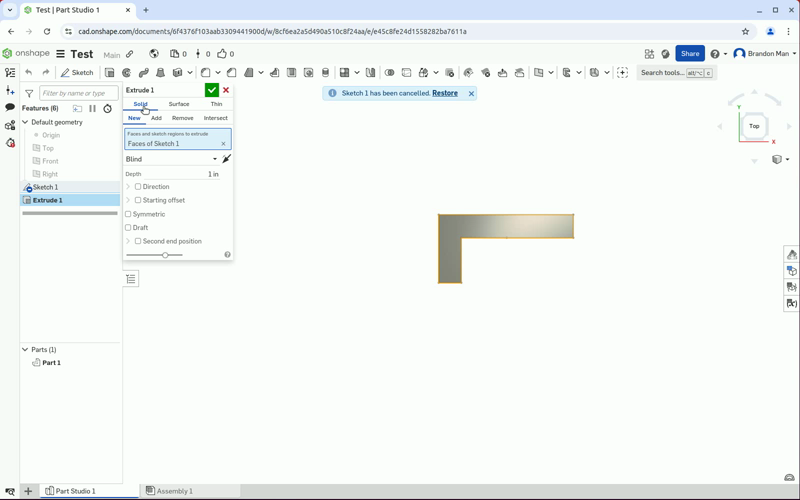
click(143, 106)
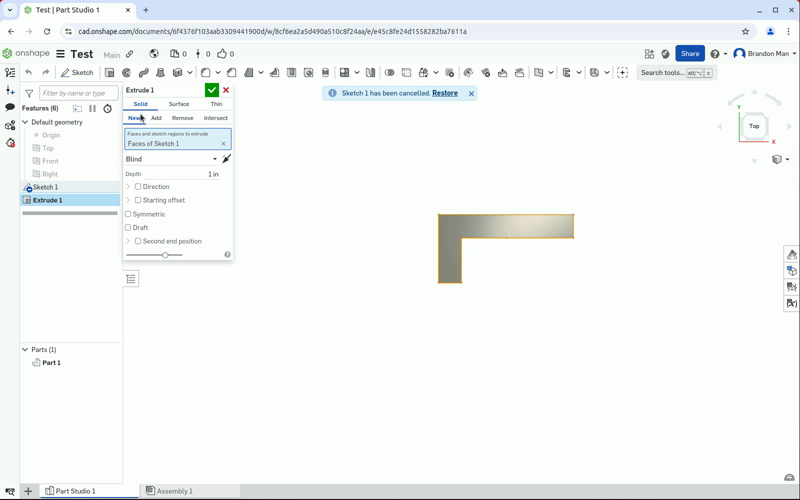
mouse_move(137, 120)
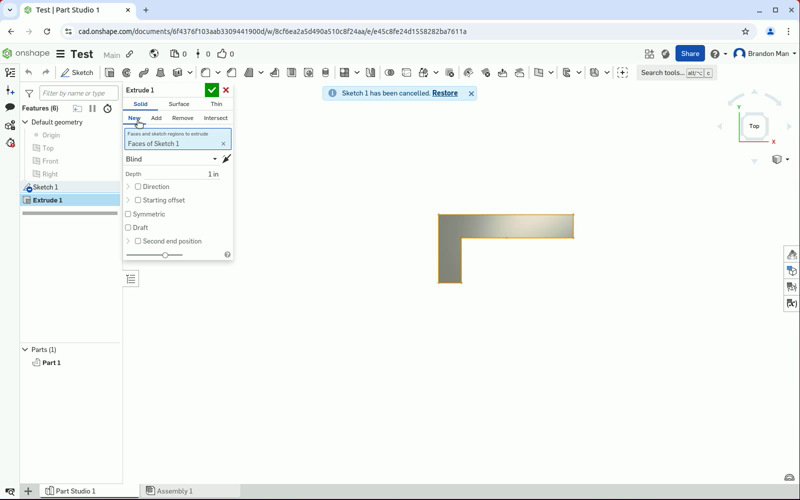
click(137, 120)
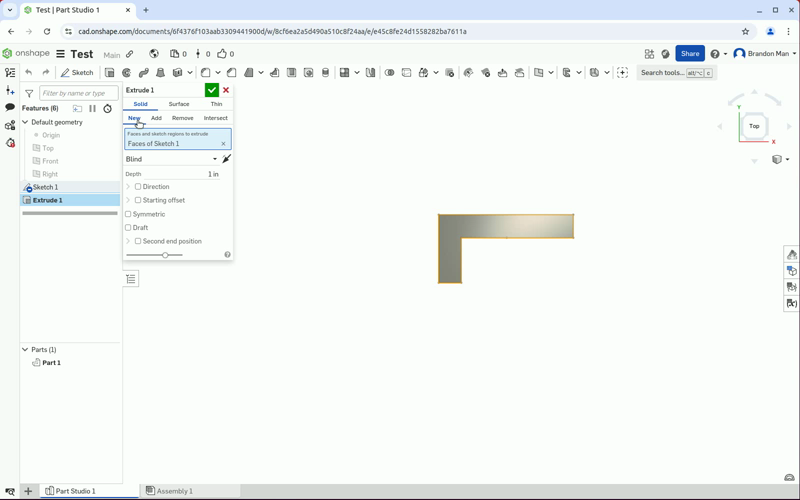
key(tab, 4)
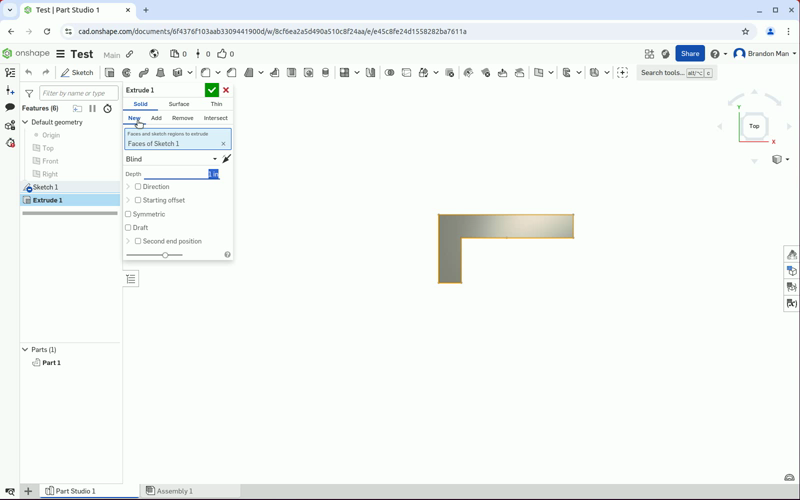
text(9.147)
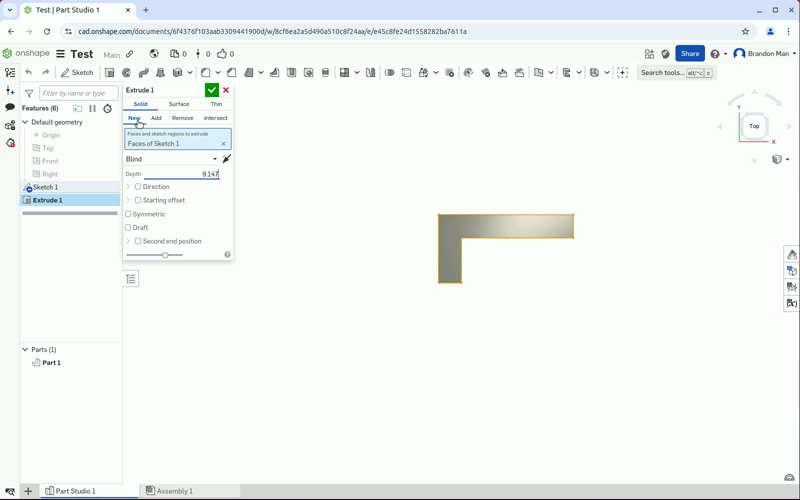
key(enter)
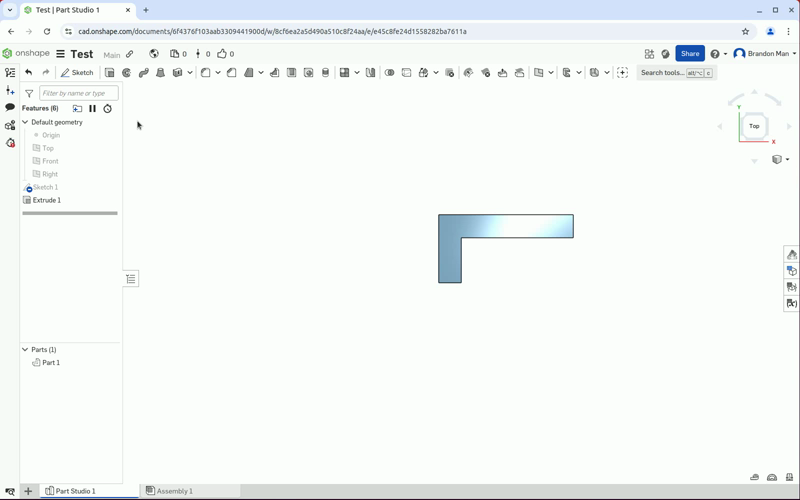
key(shift+h)
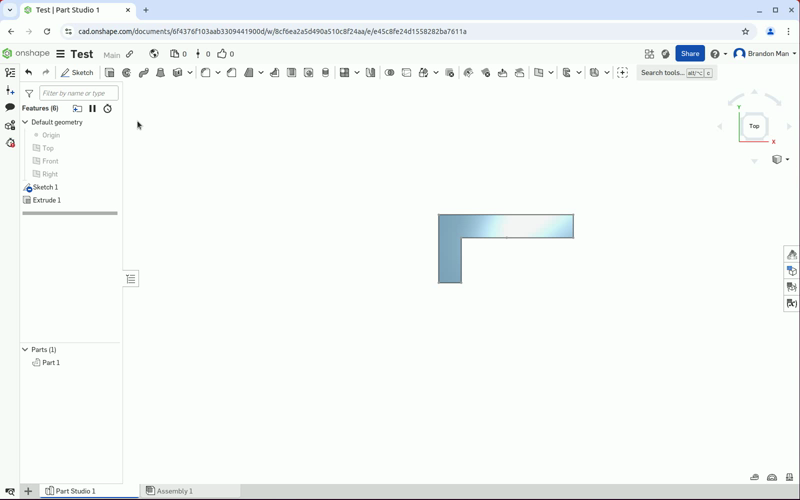
key(shift+h)
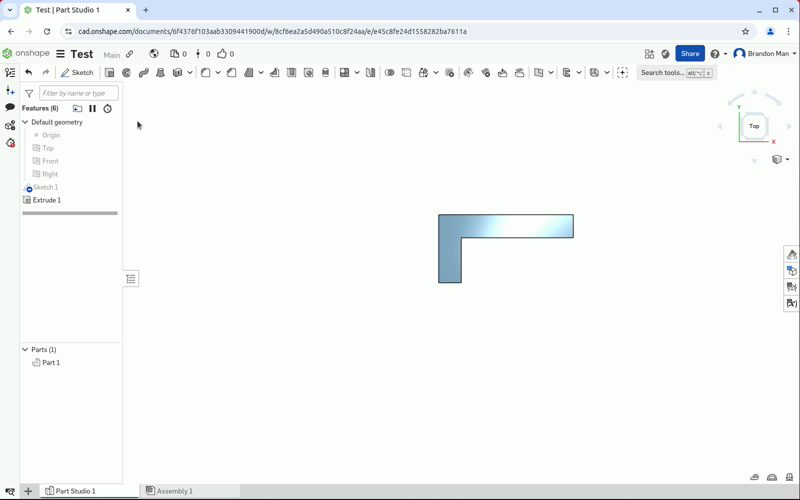
mouse_move(73, 189)
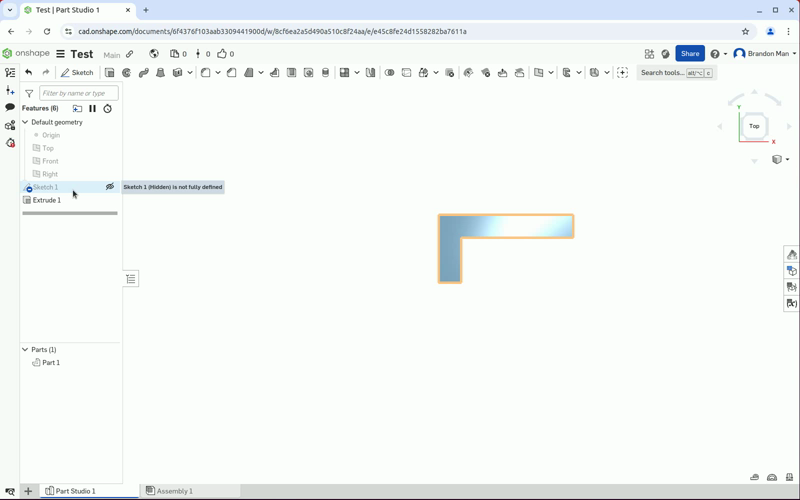
click(73, 189)
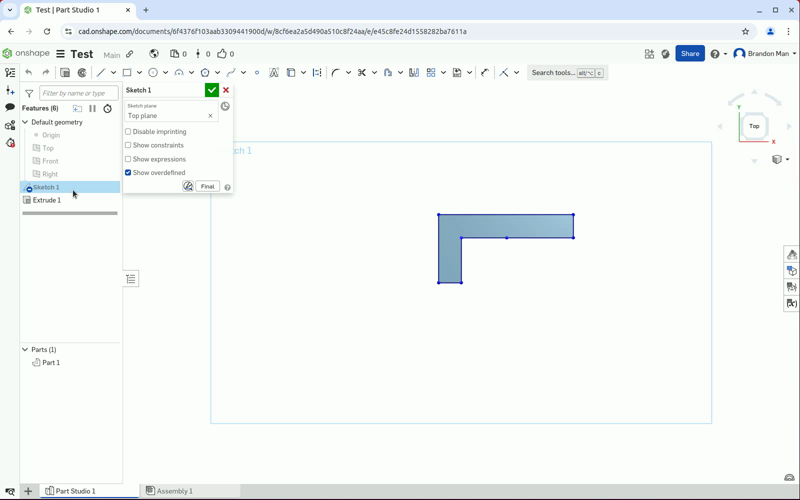
mouse_move(229, 92)
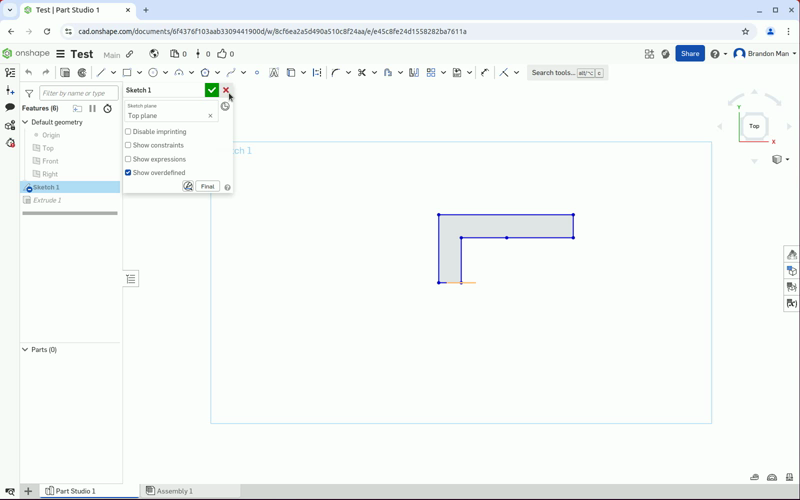
click(229, 92)
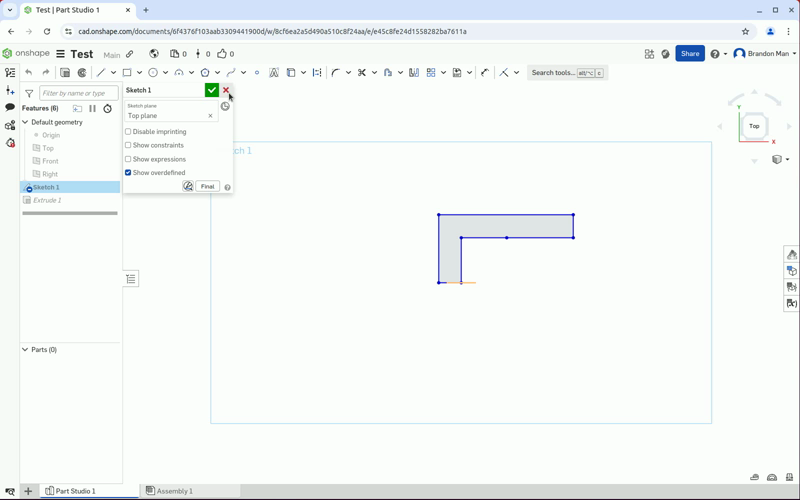
key(shift+s)
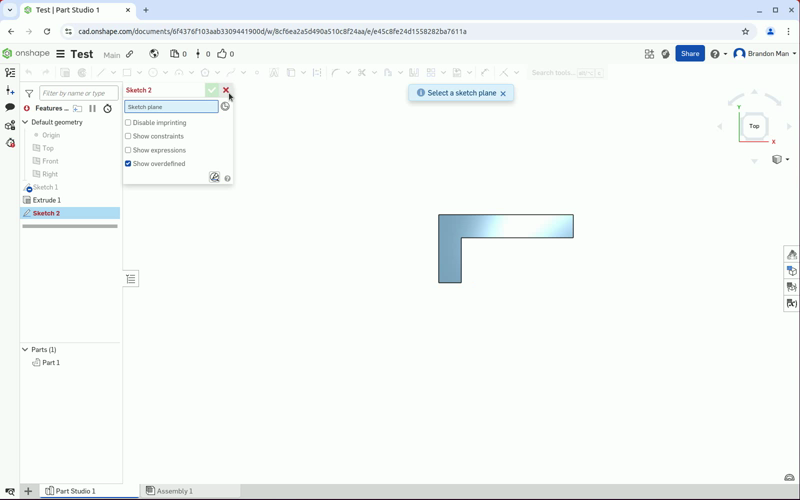
mouse_move(73, 150)
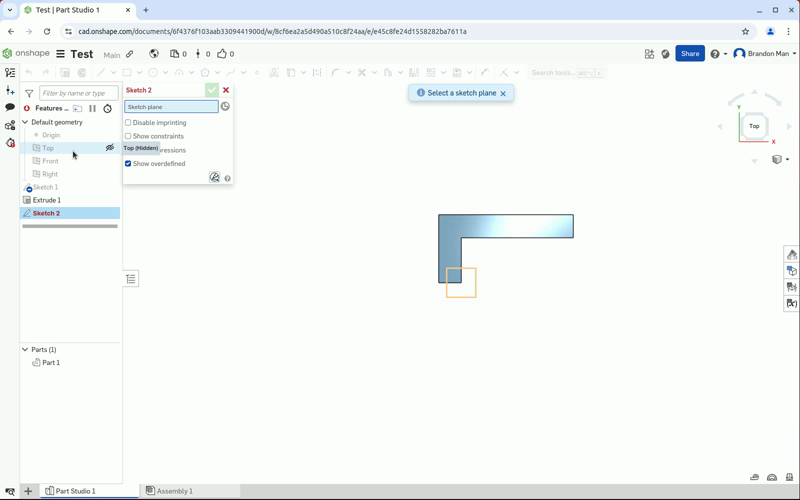
click(73, 150)
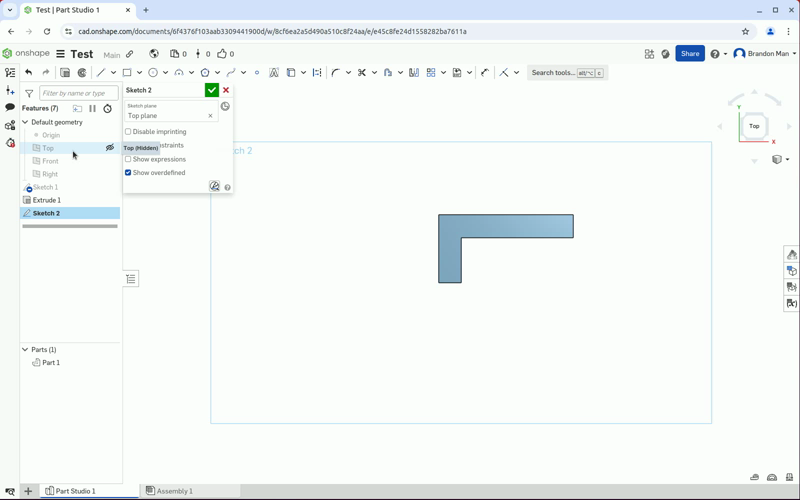
mouse_move(73, 352)
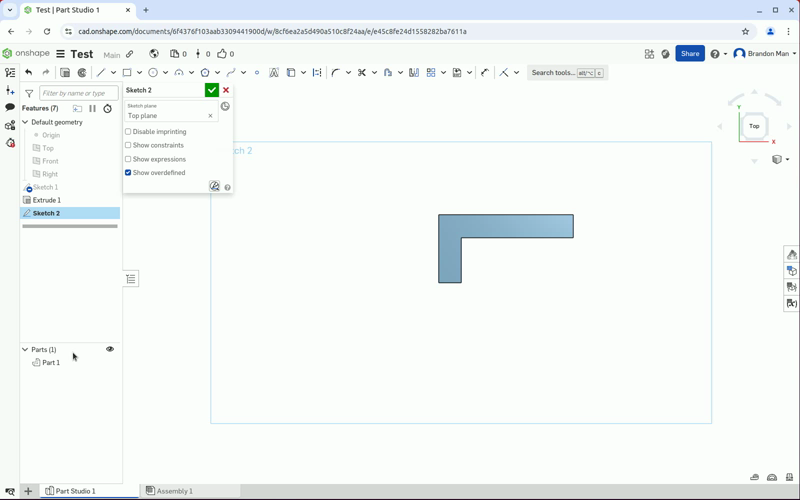
key(y)
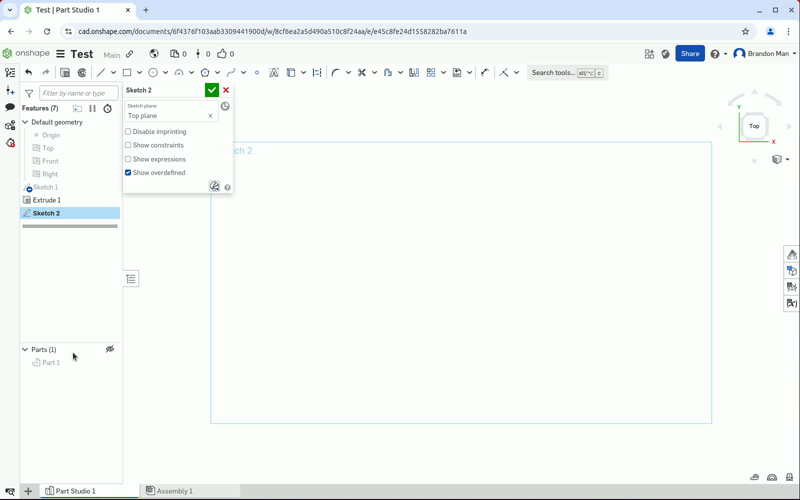
key(l)
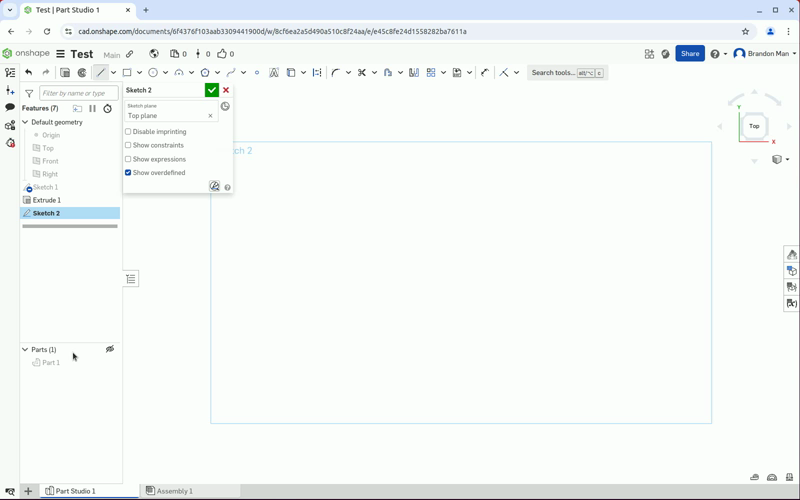
key_down(shift)
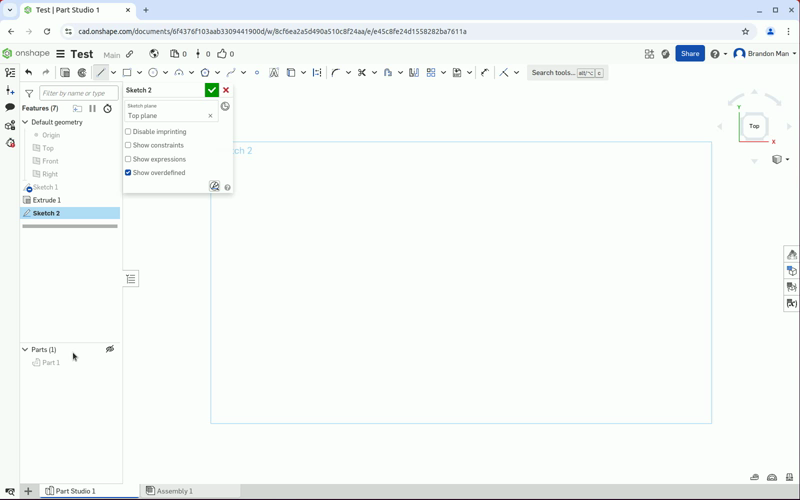
mouse_move(460, 260)
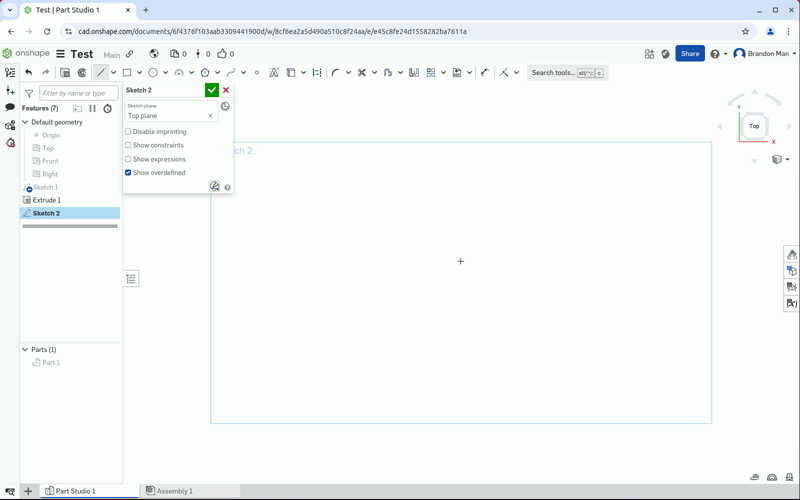
click(460, 260)
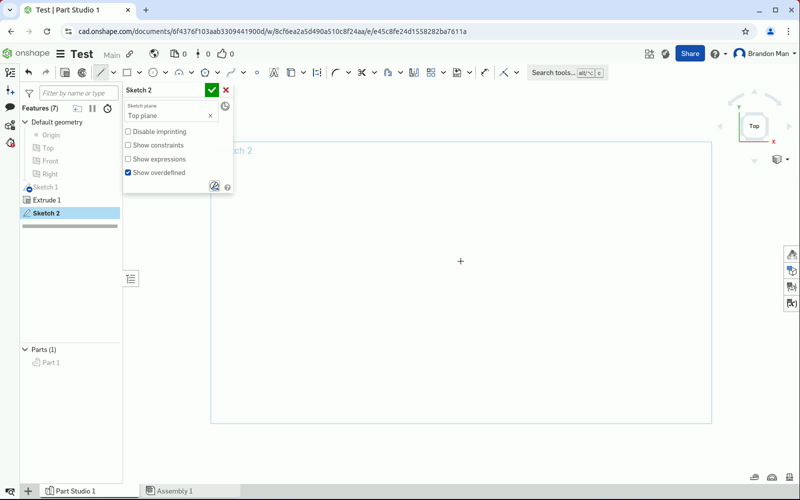
key_up(shift)
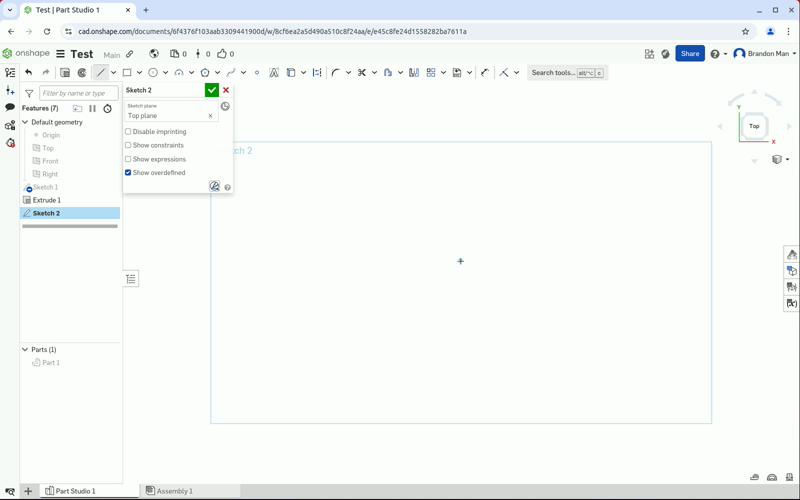
key_down(shift)
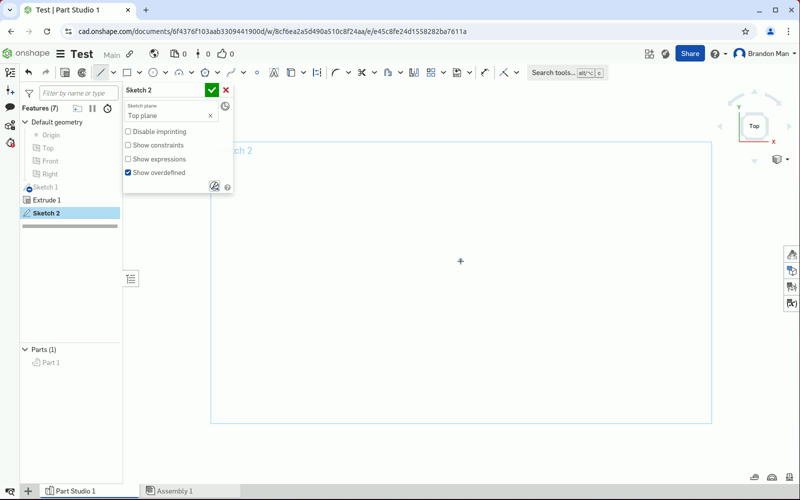
mouse_move(490, 260)
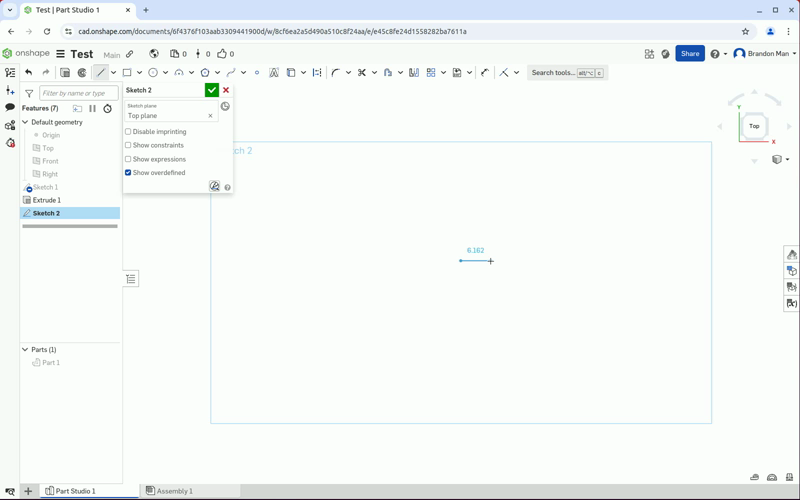
mouse_move(506, 237)
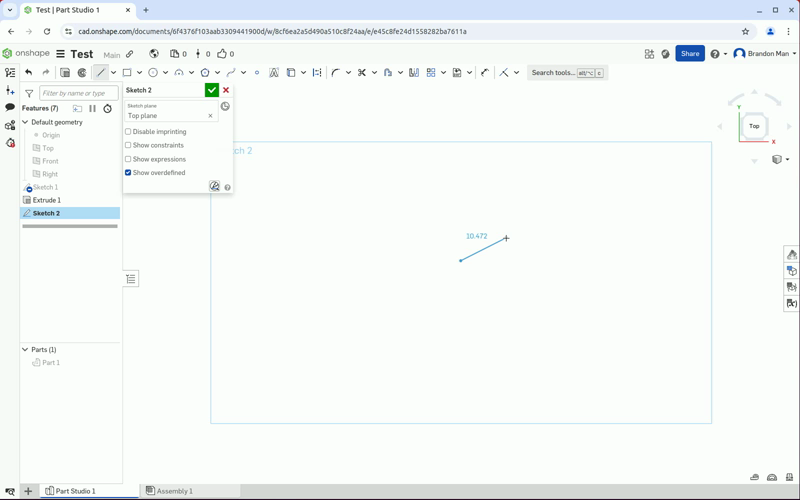
click(506, 237)
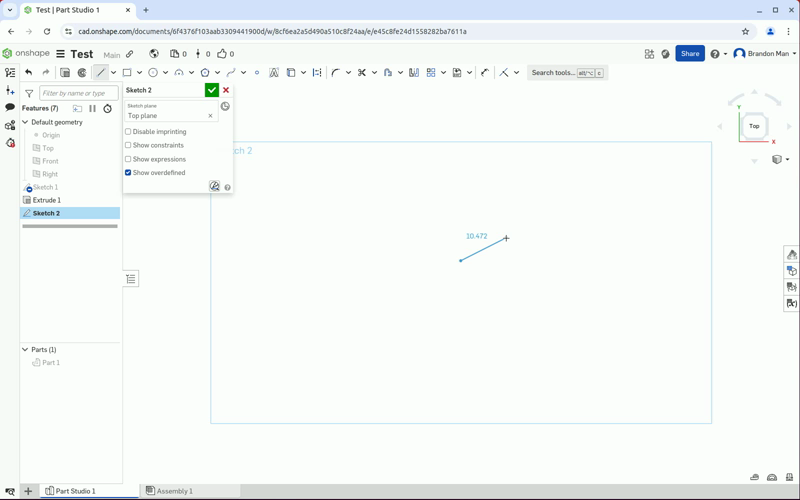
key_up(shift)
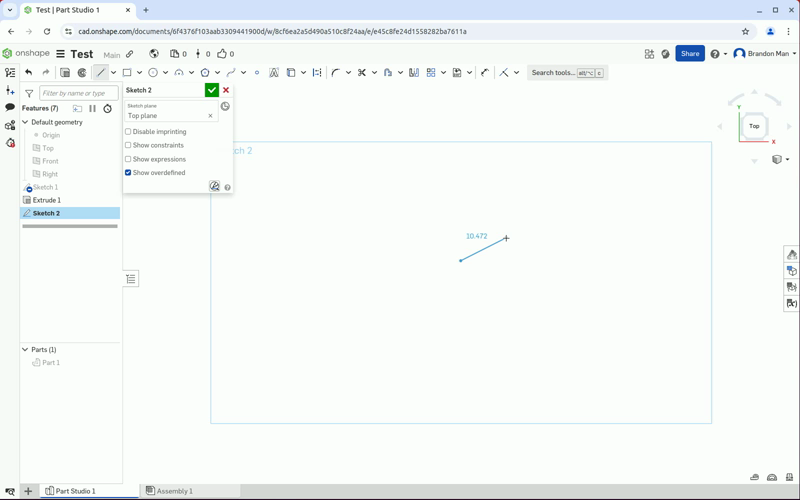
key_down(shift)
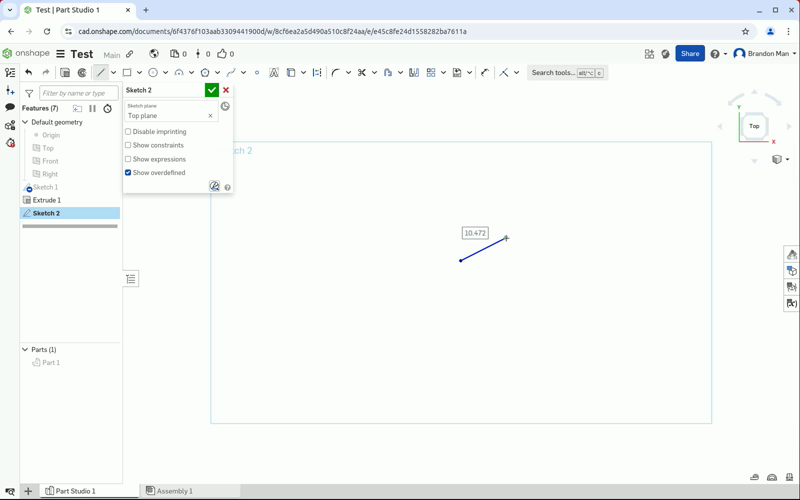
mouse_move(536, 237)
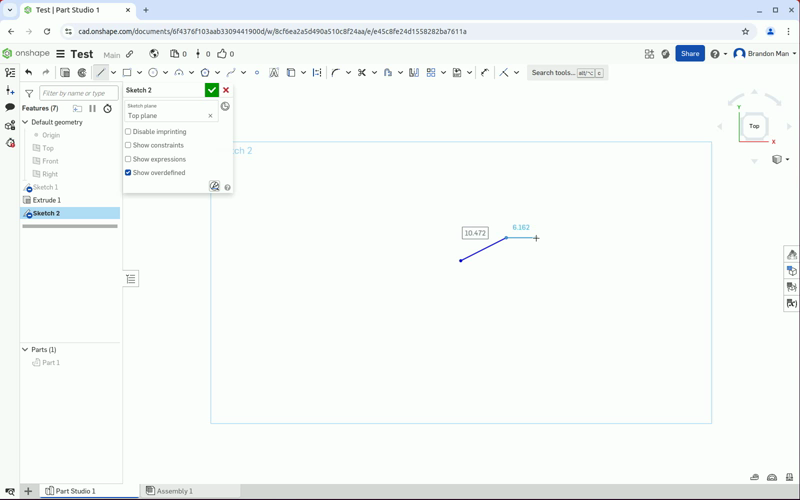
mouse_move(501, 237)
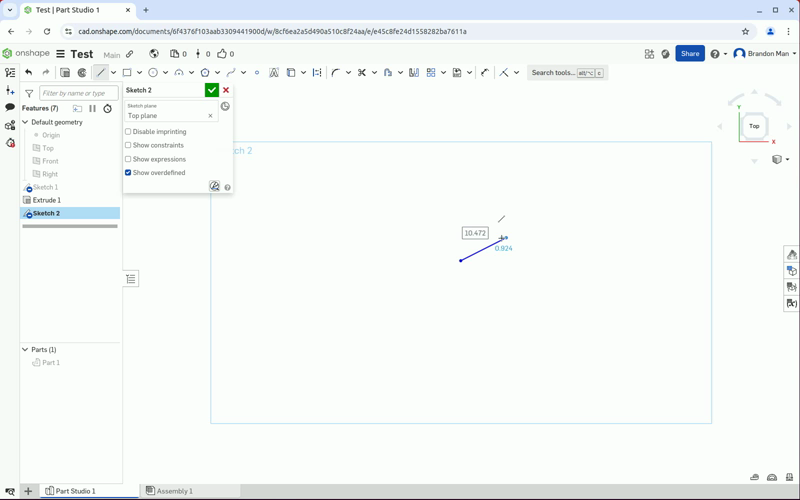
scroll(6)
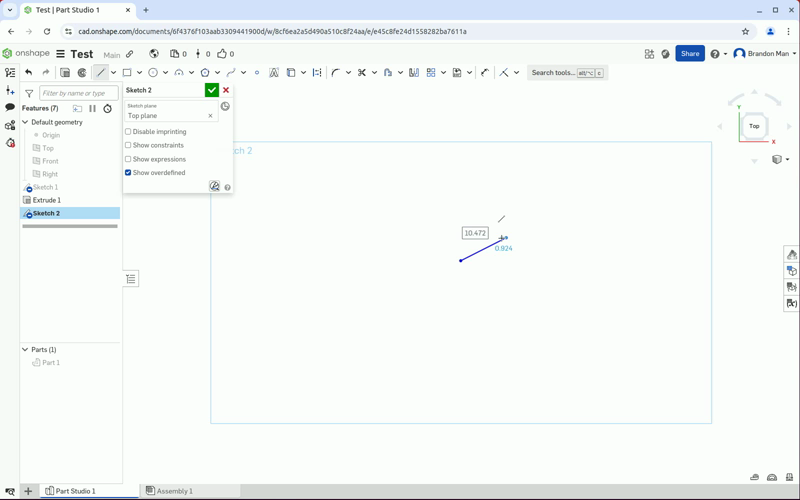
scroll(6)
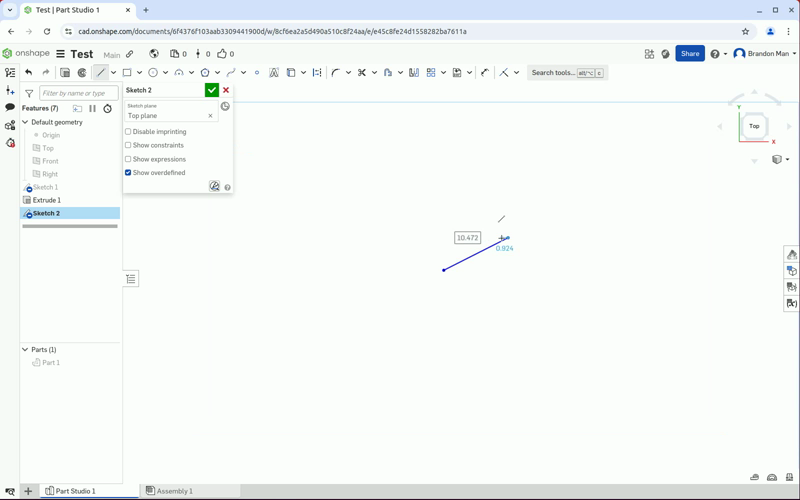
scroll(6)
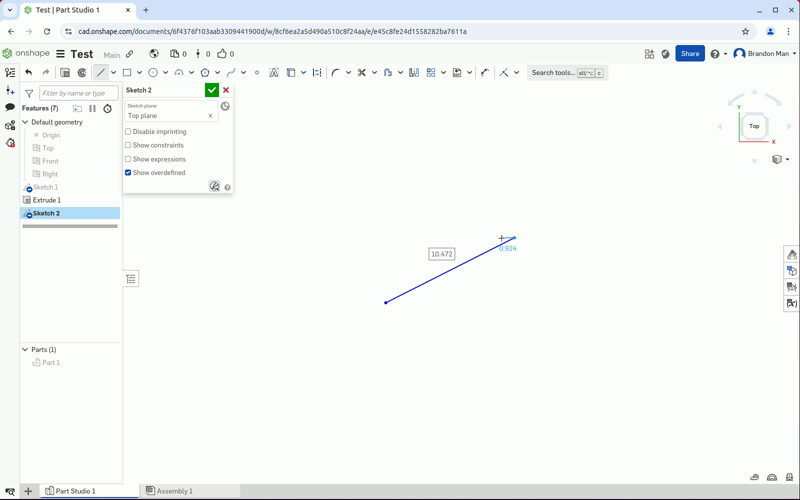
scroll(6)
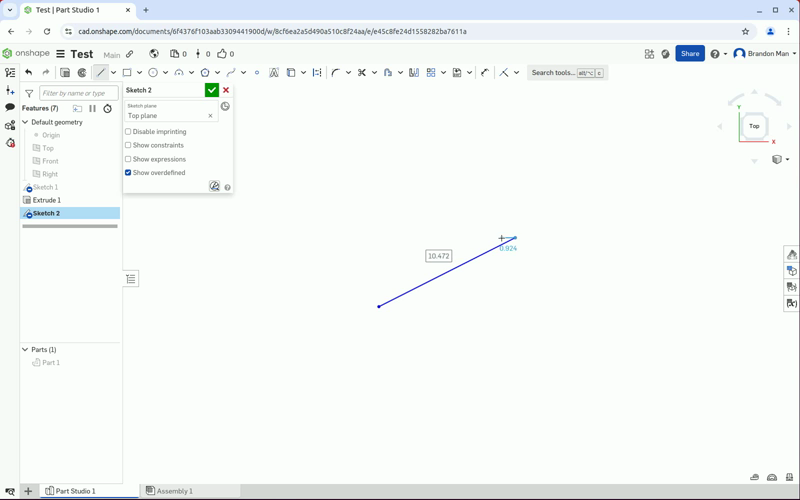
scroll(6)
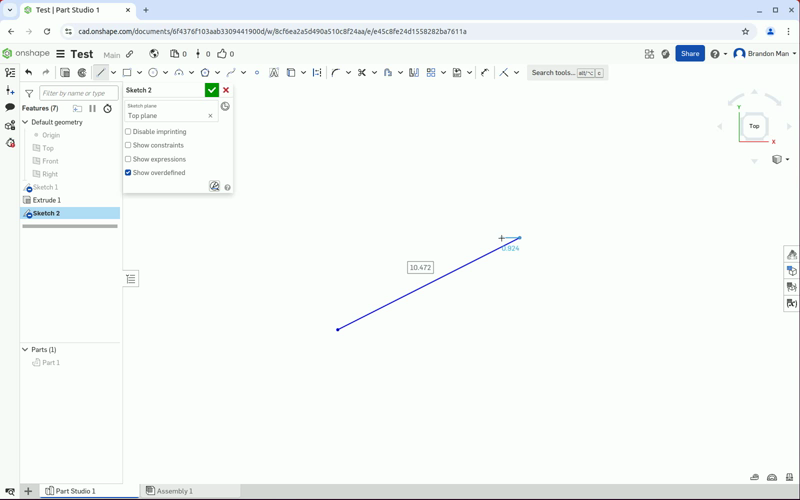
scroll(6)
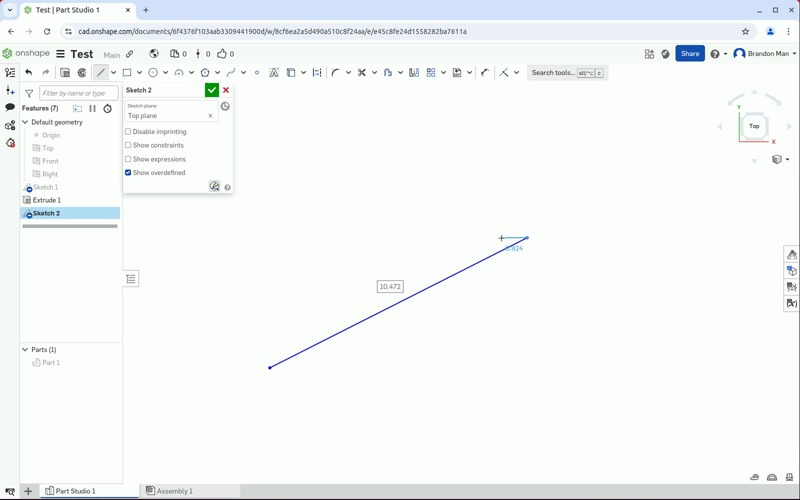
scroll(6)
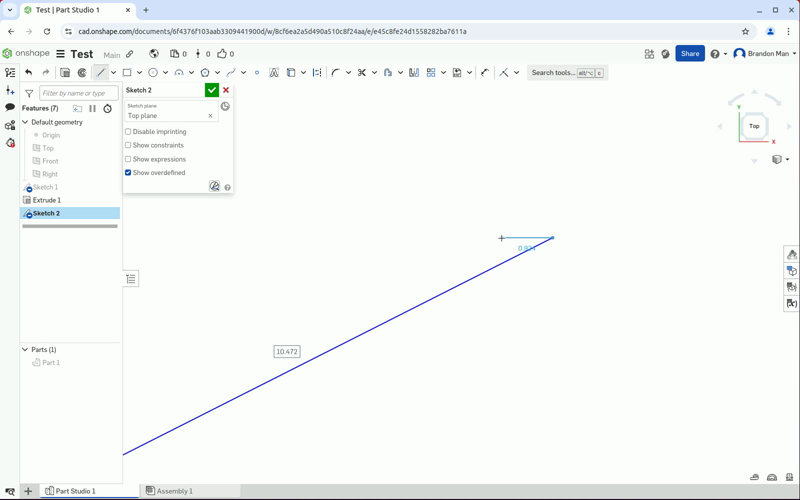
click(501, 237)
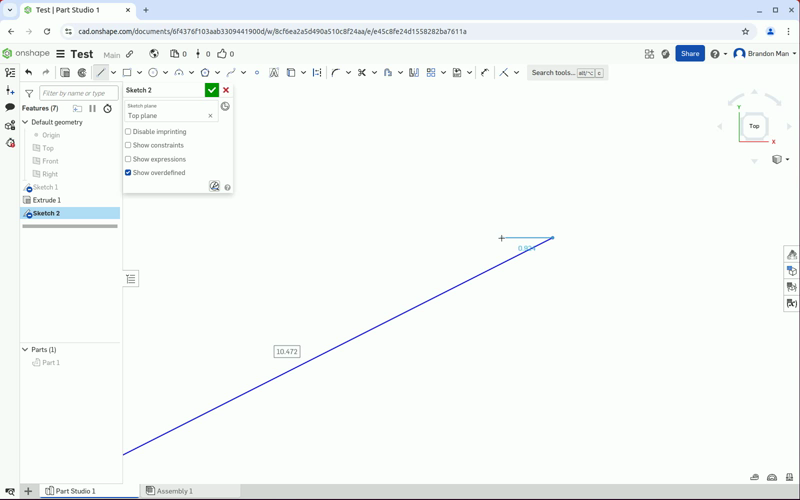
scroll(-6)
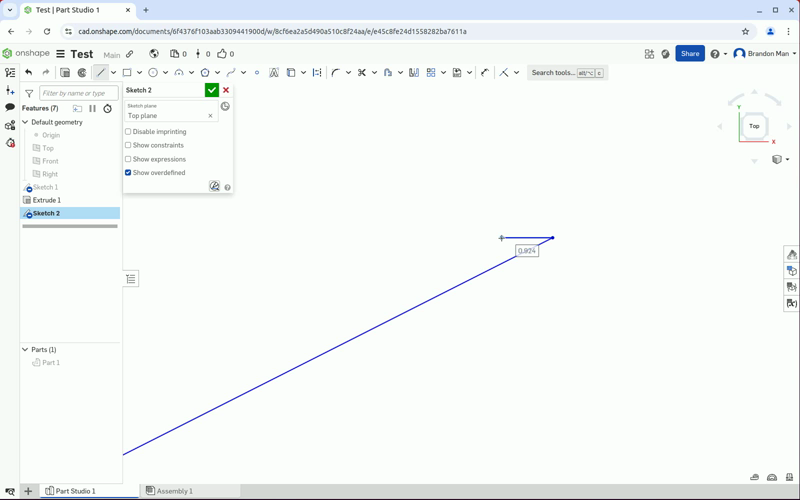
scroll(-6)
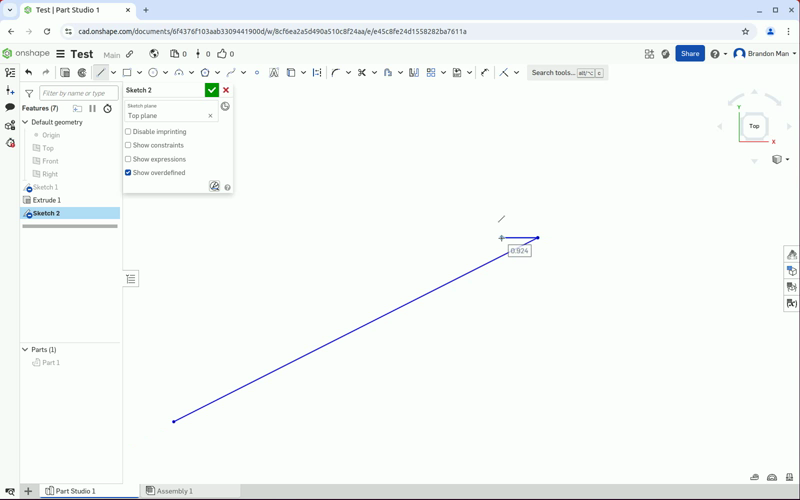
scroll(-6)
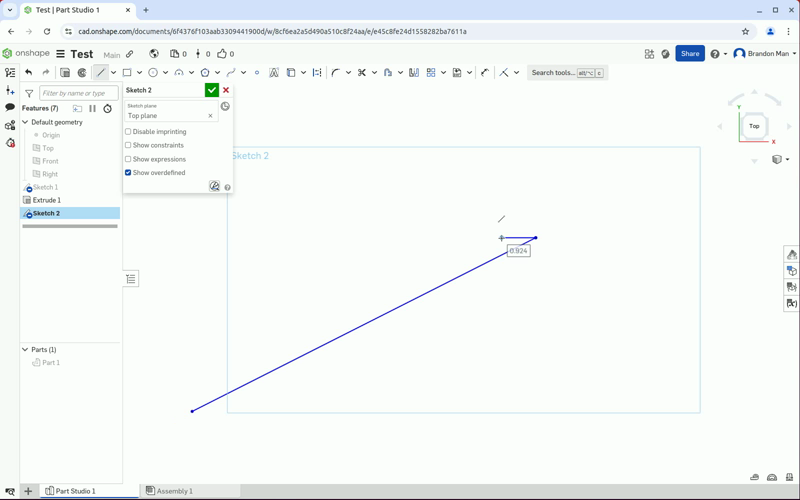
scroll(-6)
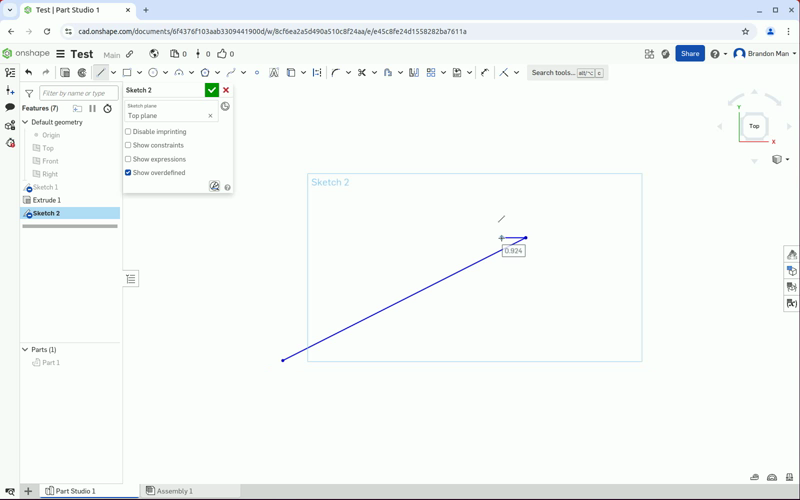
scroll(-6)
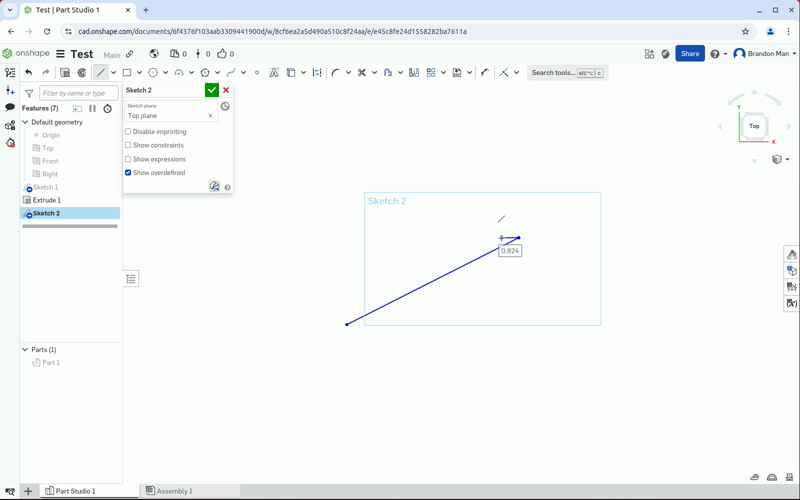
scroll(-6)
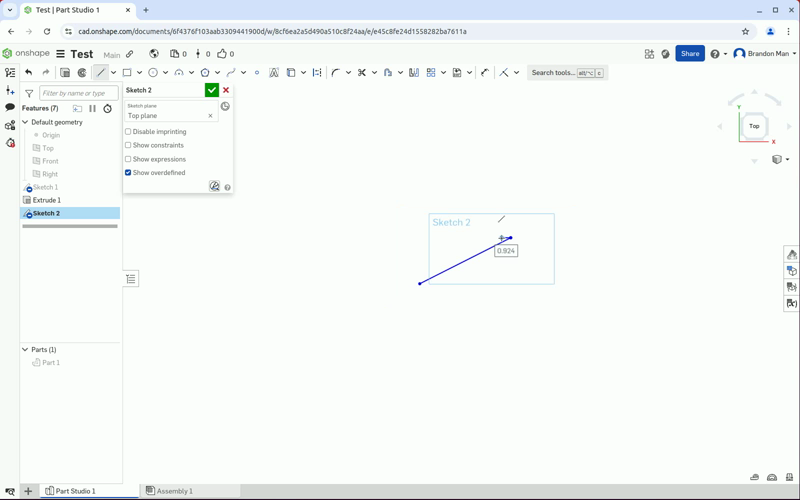
scroll(-6)
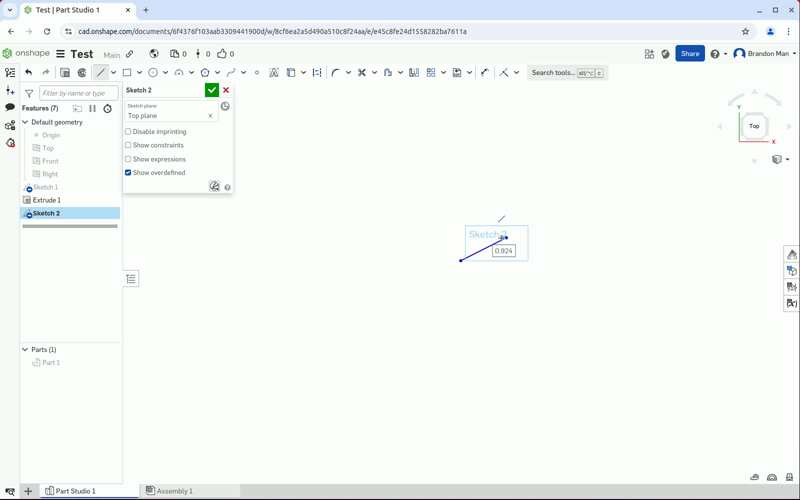
key_up(shift)
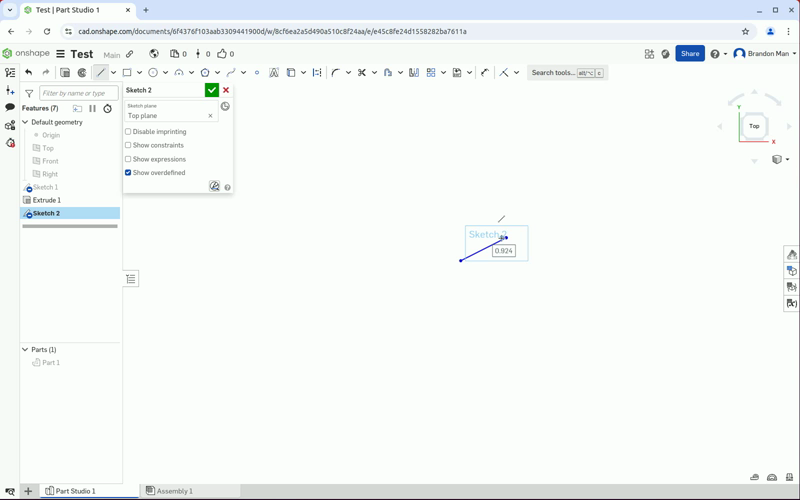
key_down(shift)
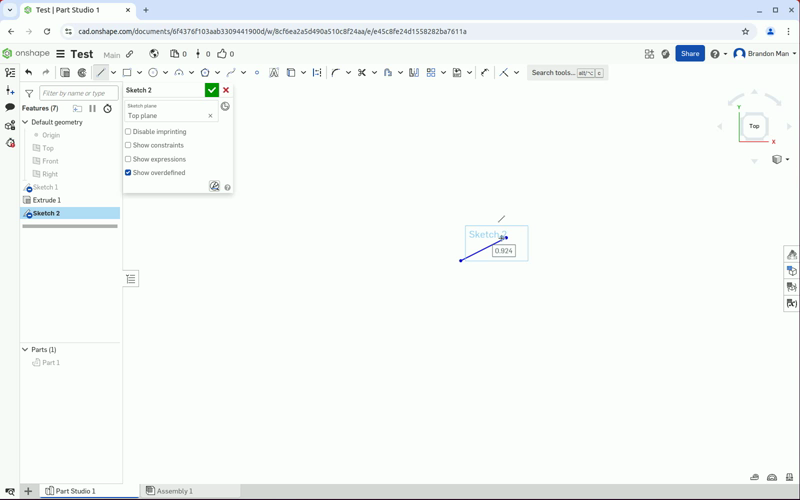
mouse_move(531, 237)
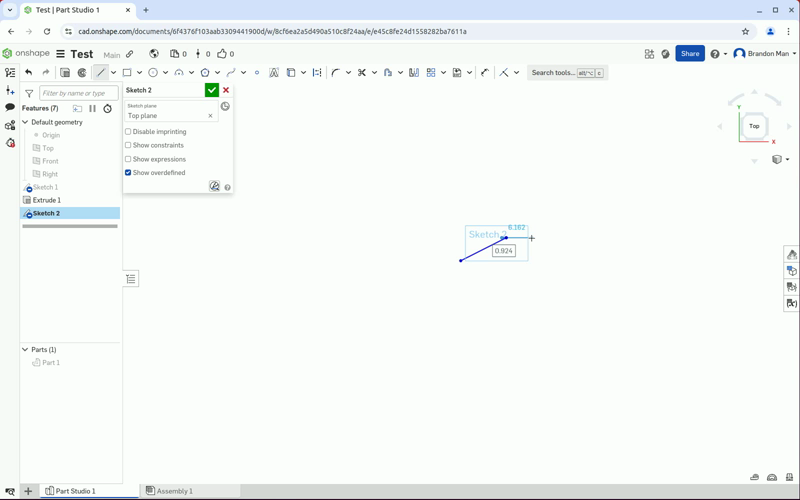
mouse_move(460, 237)
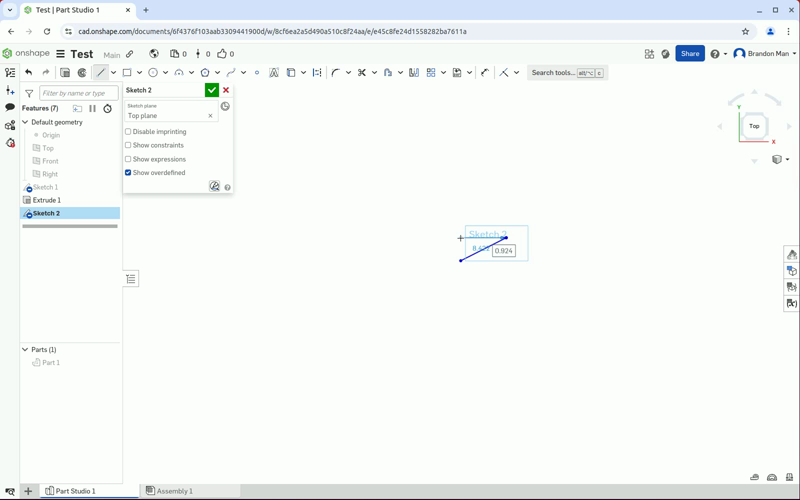
click(460, 237)
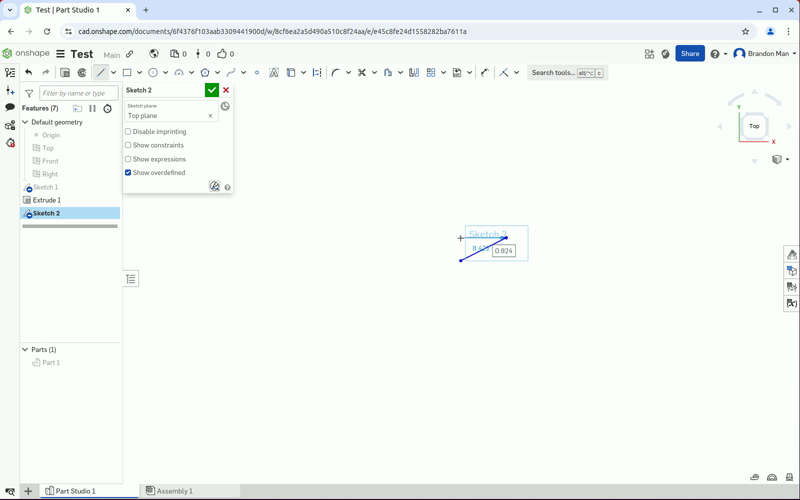
key_up(shift)
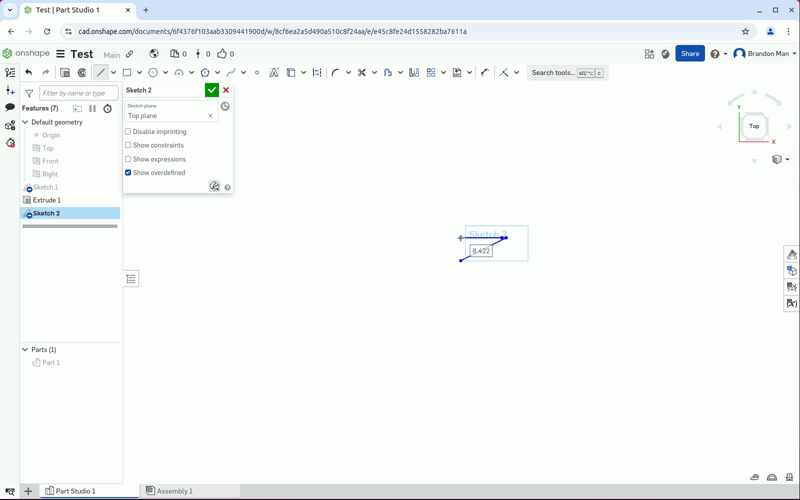
mouse_move(490, 237)
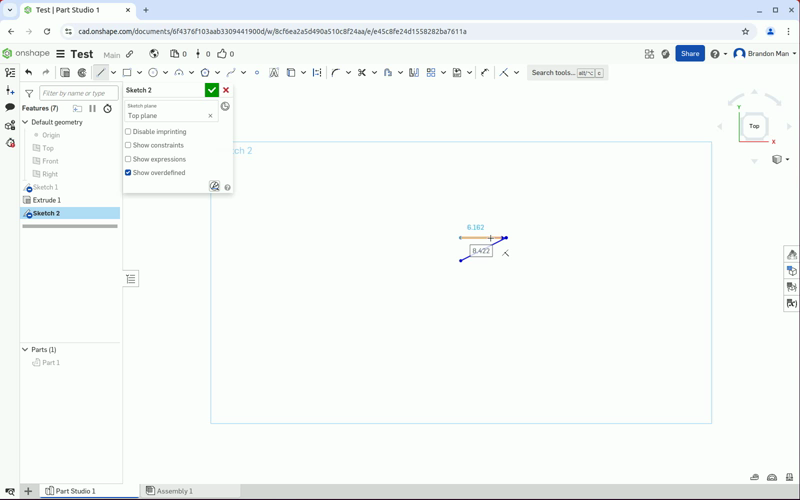
key_down(shift)
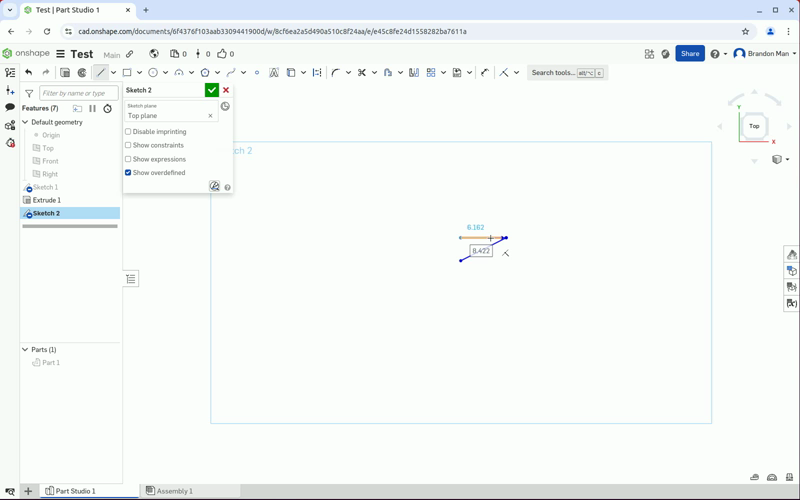
mouse_move(460, 260)
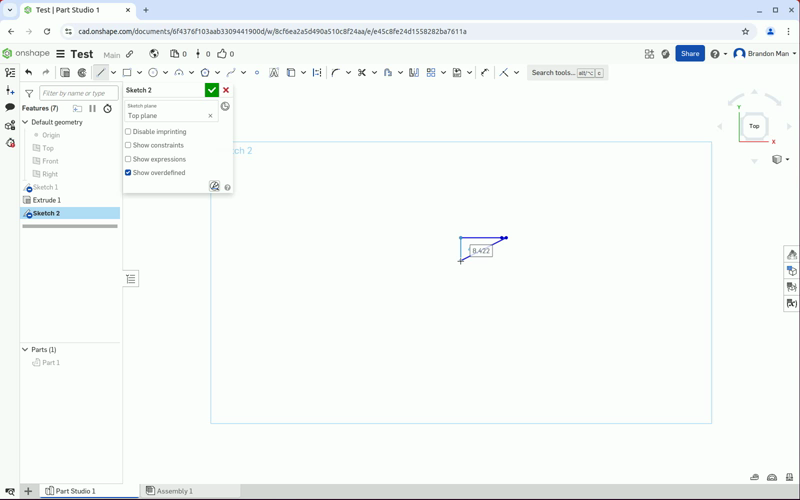
key_up(shift)
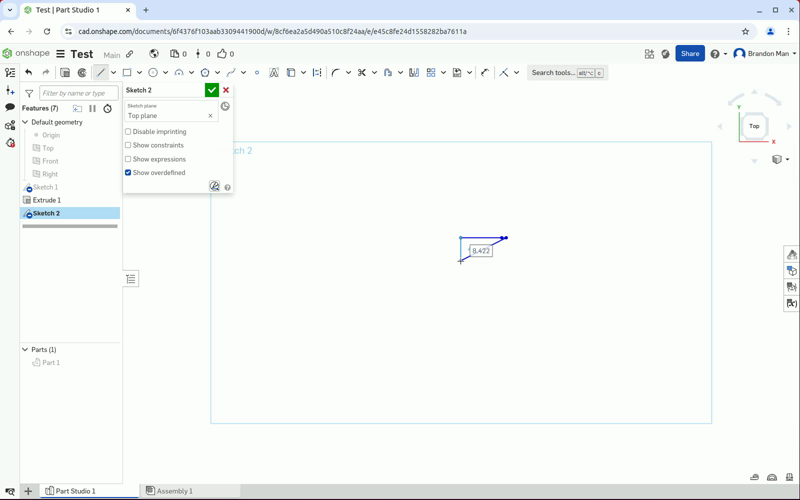
click(460, 260)
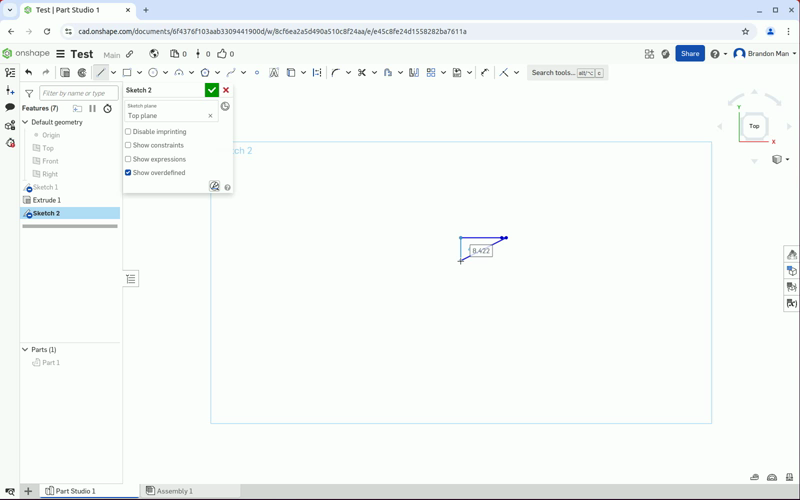
key(esc)
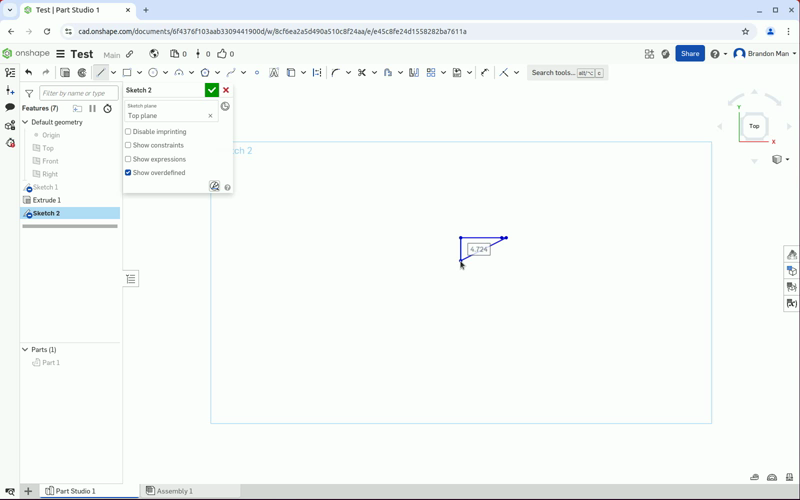
mouse_move(466, 246)
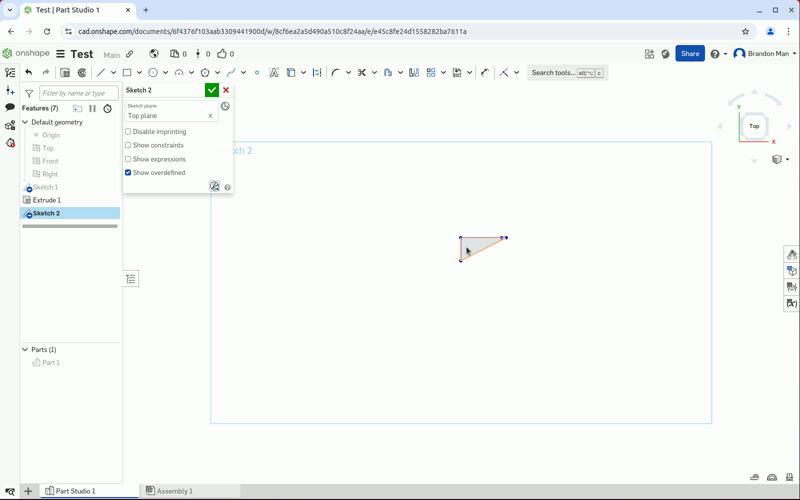
scroll(6)
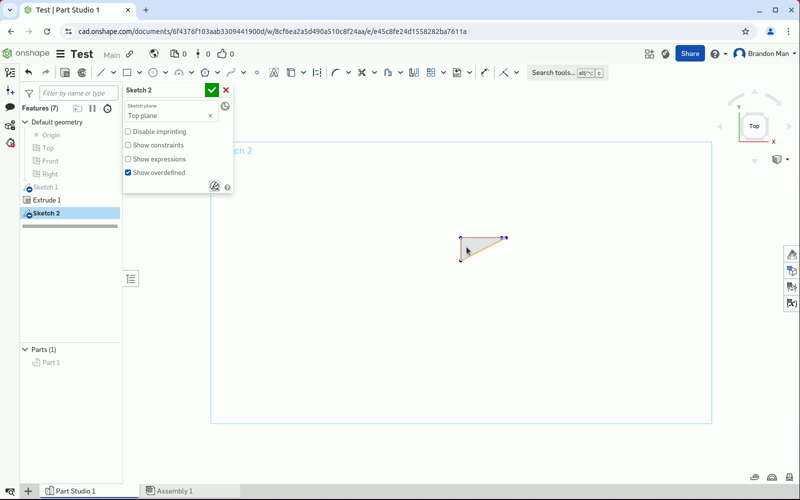
scroll(6)
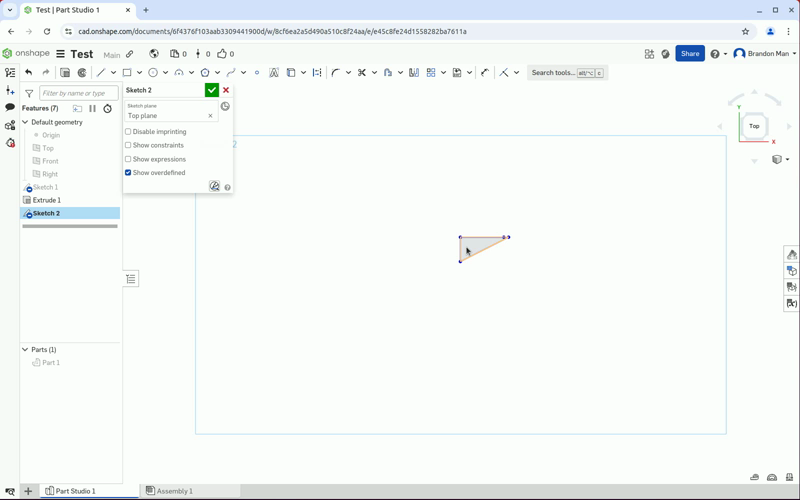
scroll(6)
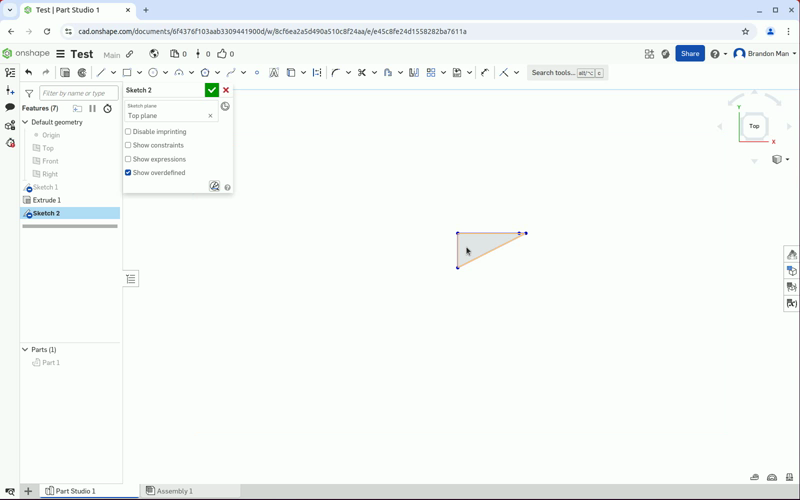
scroll(6)
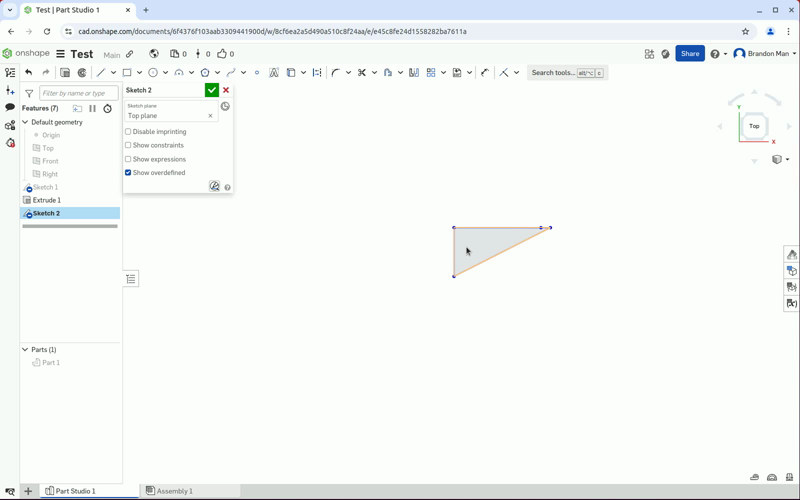
scroll(6)
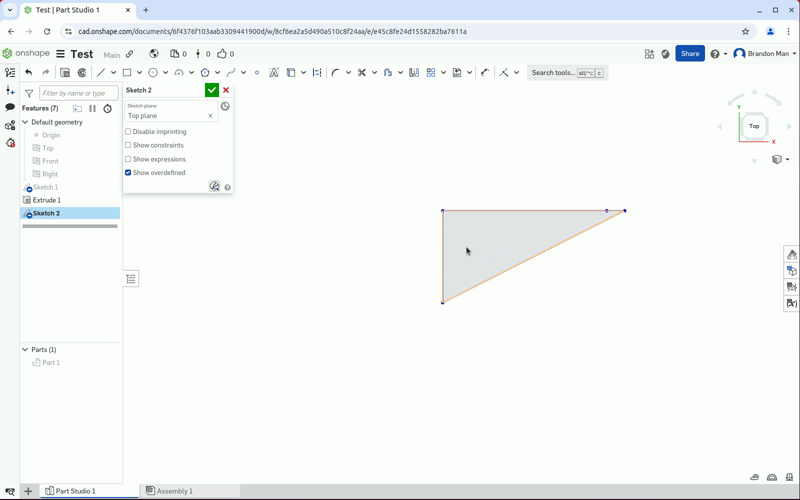
scroll(6)
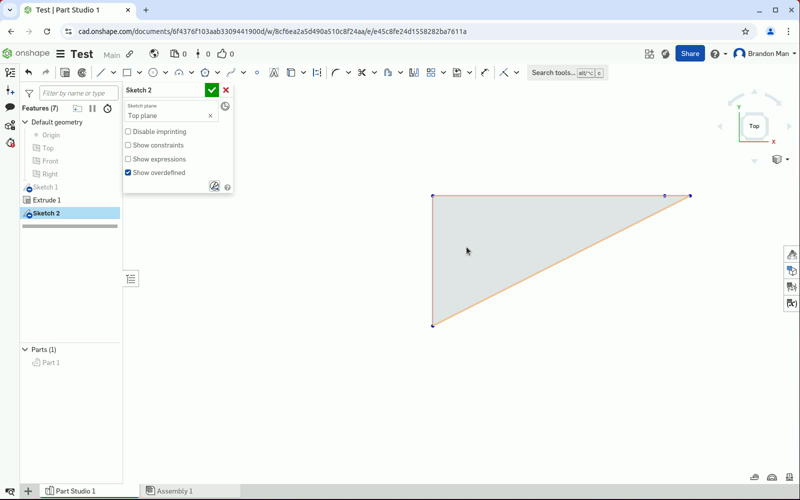
scroll(6)
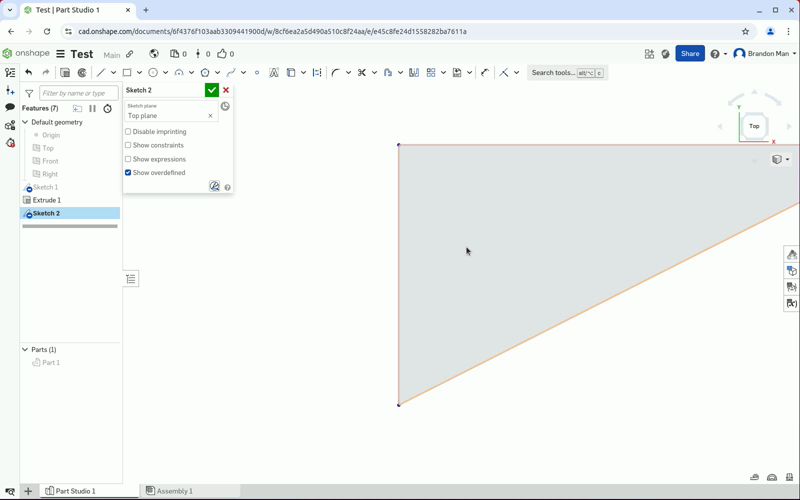
click(466, 246)
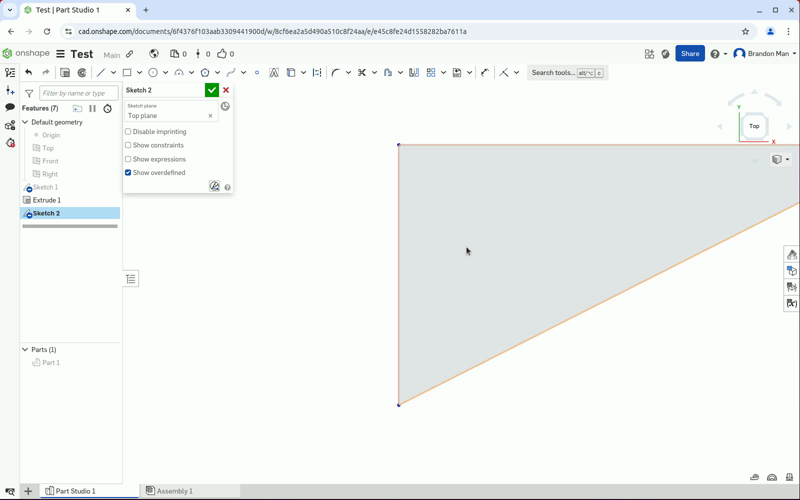
scroll(-6)
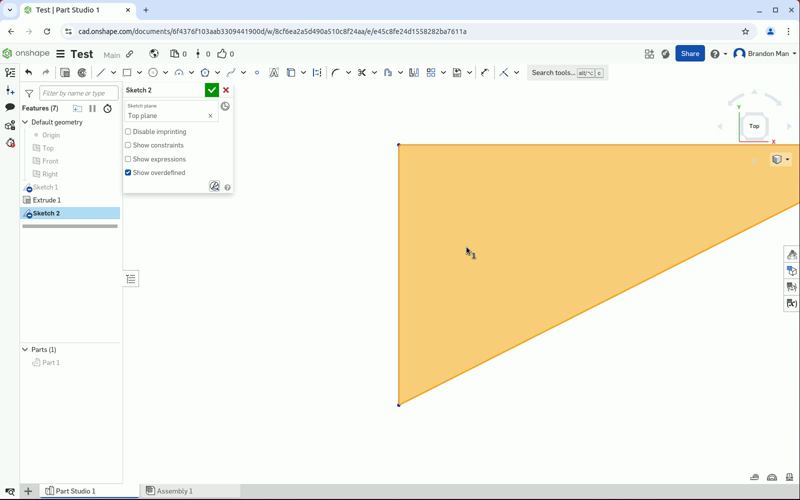
scroll(-6)
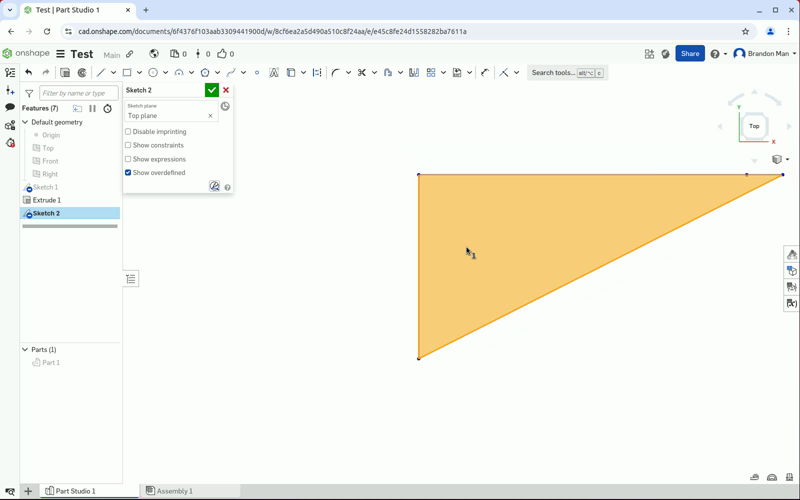
scroll(-6)
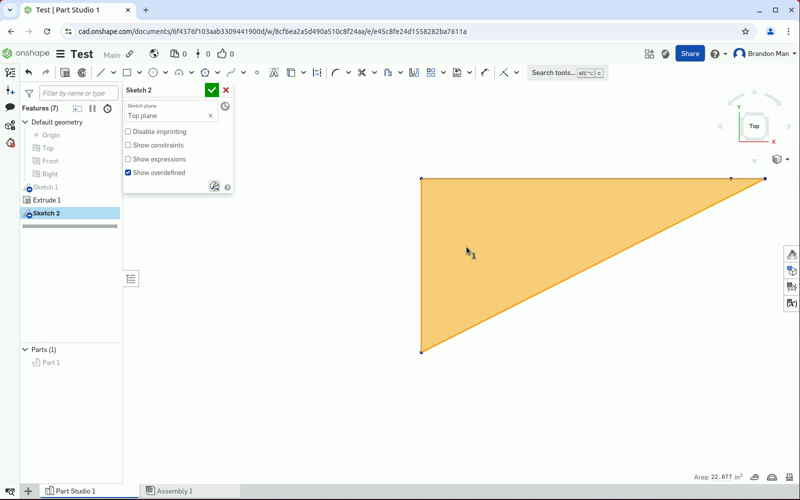
scroll(-6)
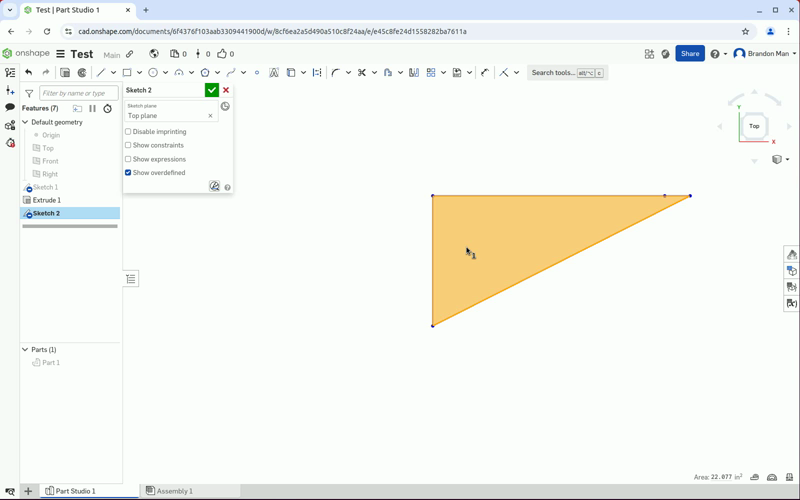
scroll(-6)
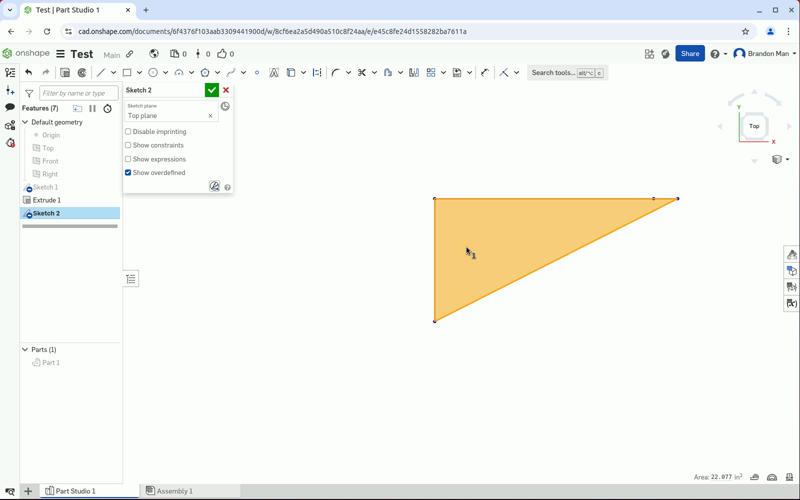
scroll(-6)
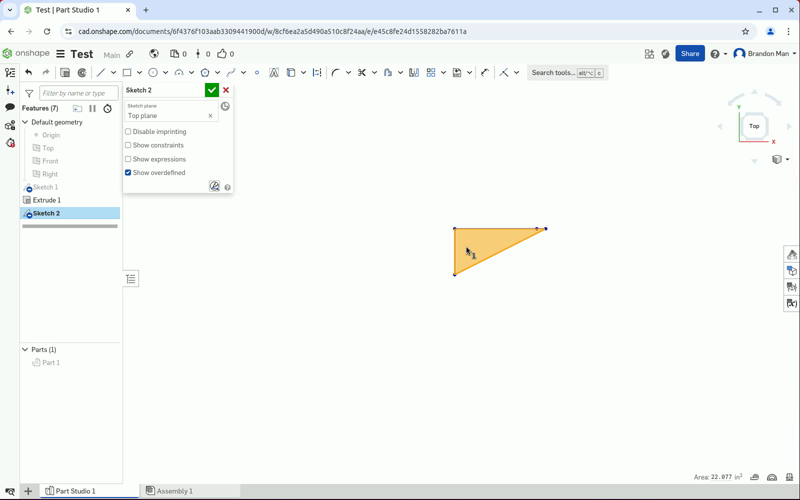
scroll(-6)
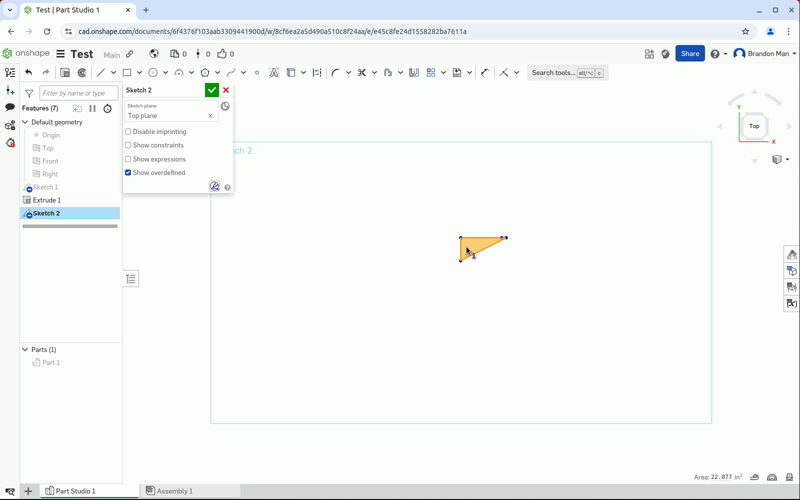
mouse_move(73, 352)
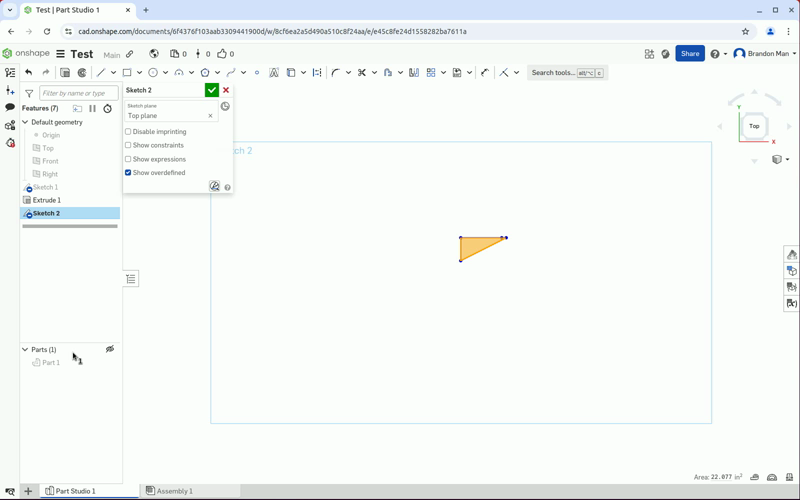
key(shift+y)
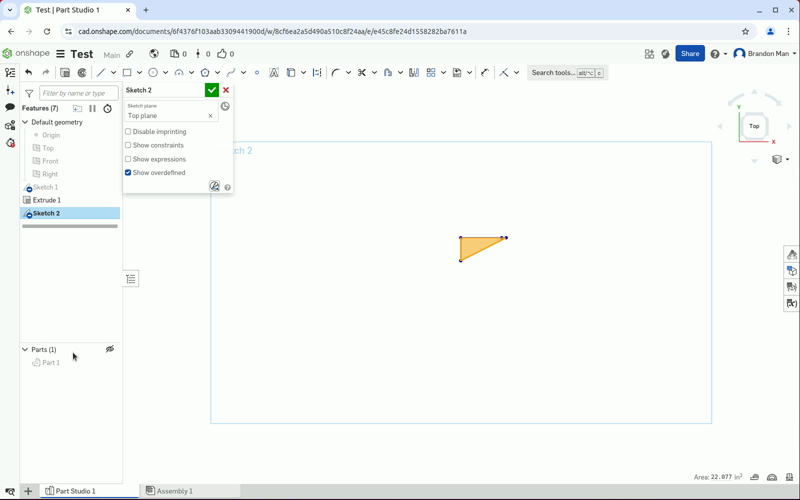
key(shift+e)
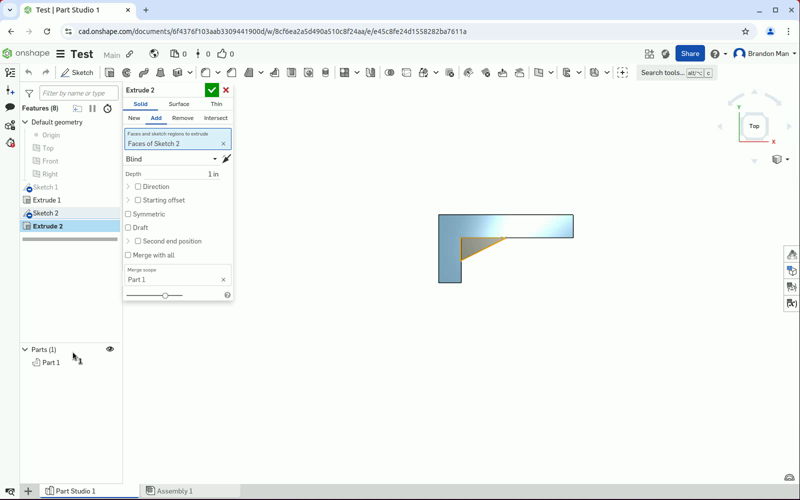
mouse_move(143, 106)
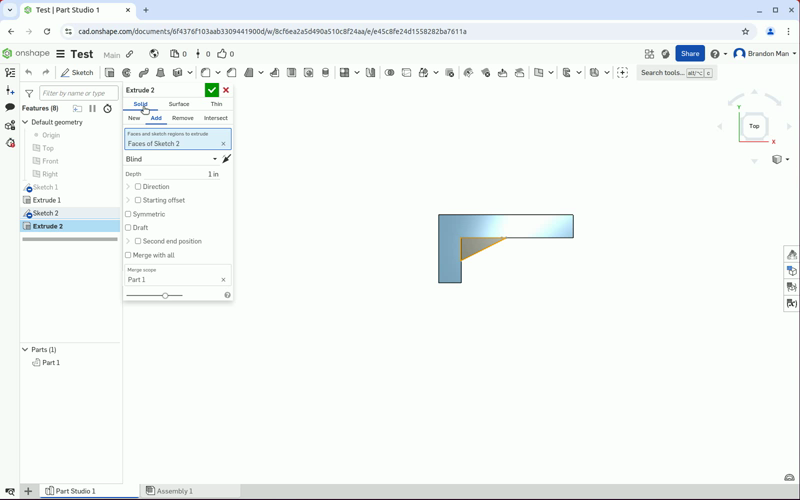
click(143, 106)
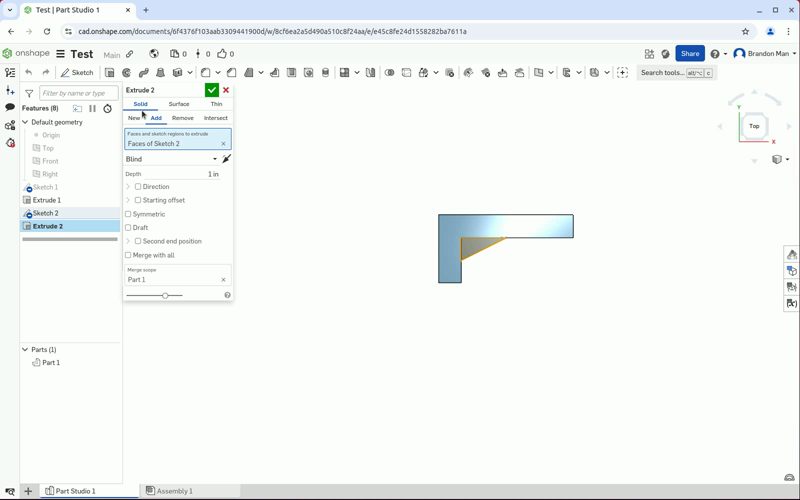
mouse_move(137, 120)
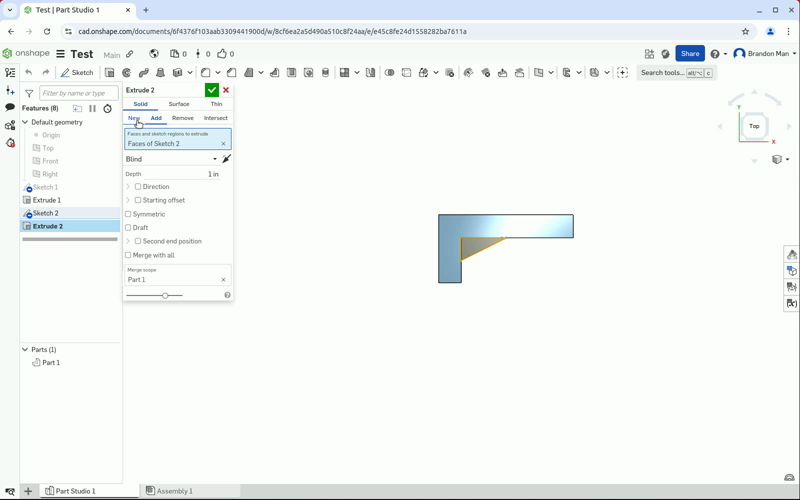
click(137, 120)
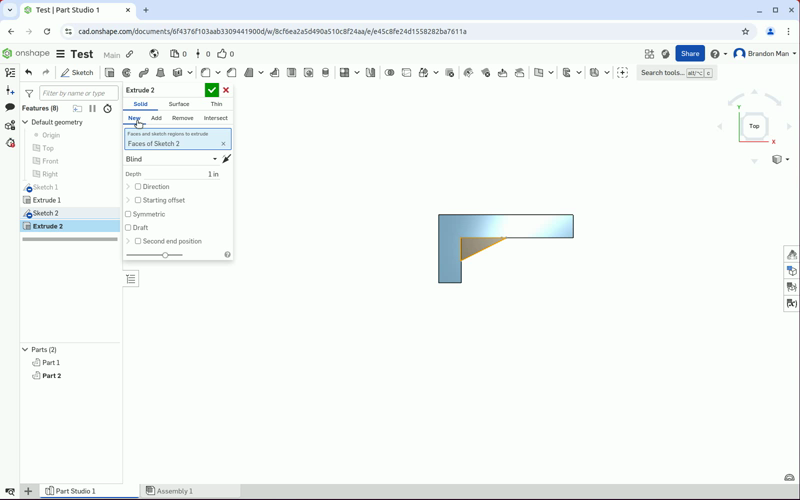
key(tab, 4)
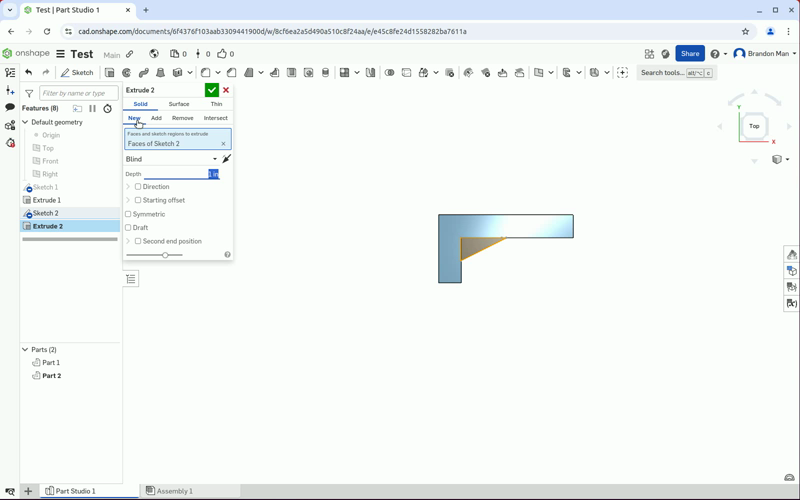
text(4.574)
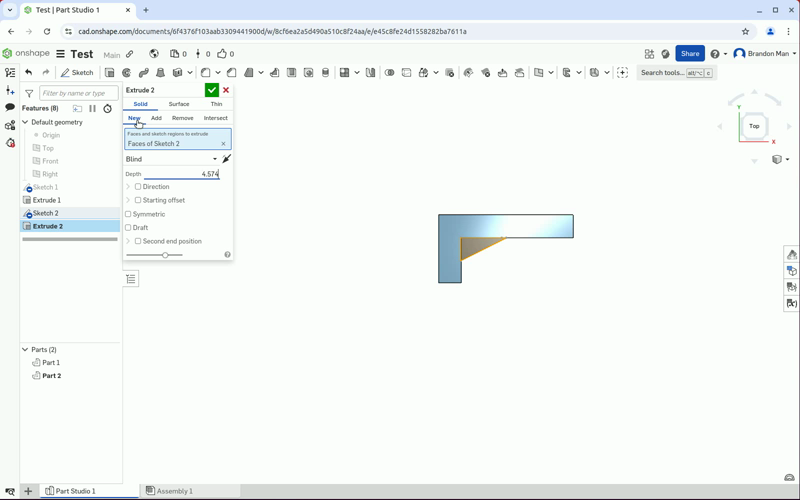
key(enter)
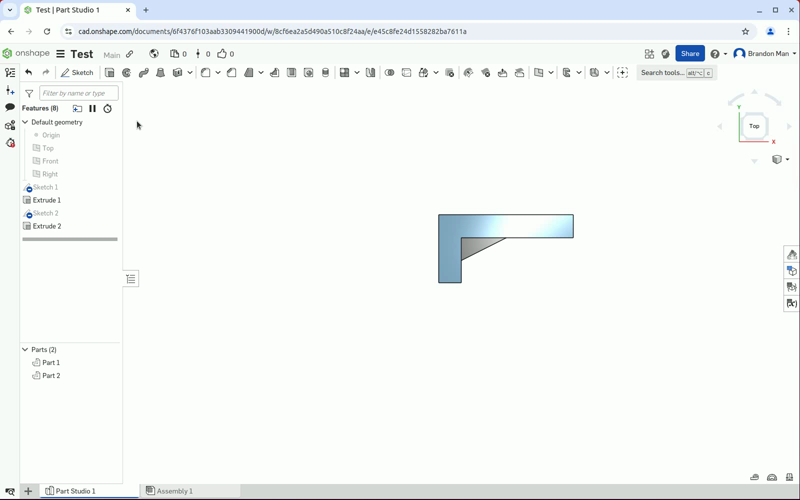
key(shift+h)
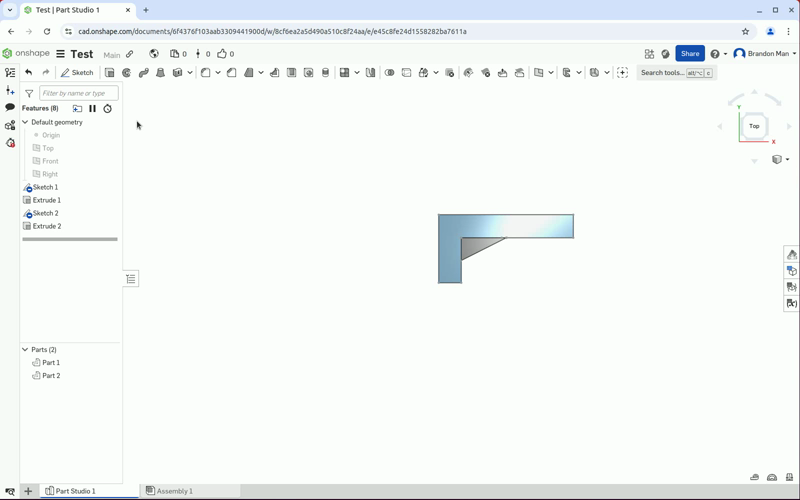
key(shift+h)
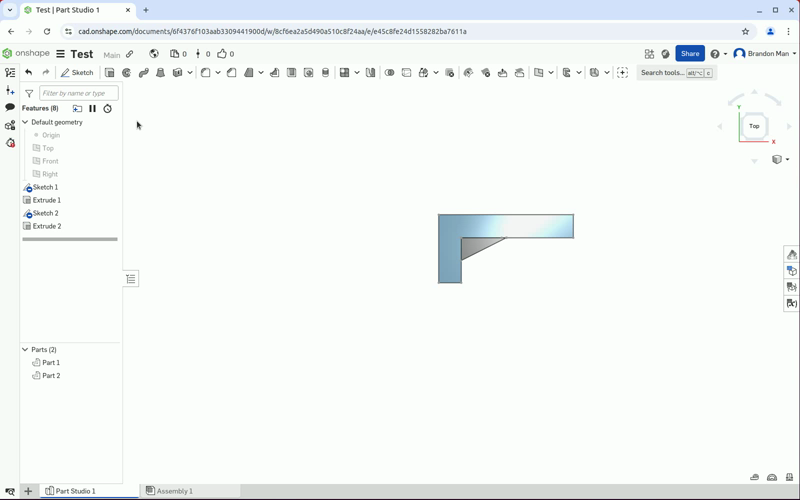
key(shift+7)
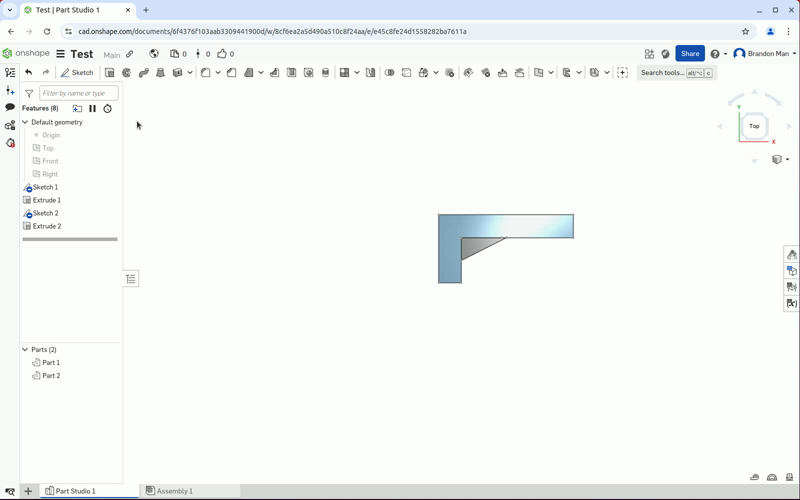
key(up, 3)
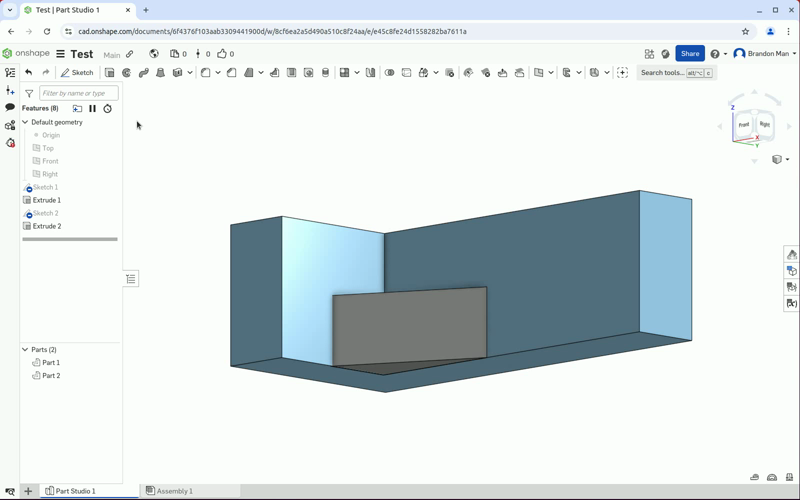
key(left, 3)
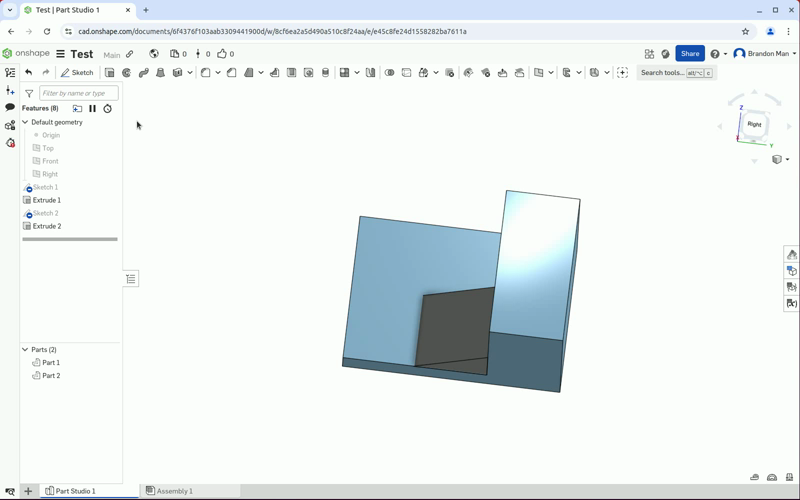
key(right, 3)
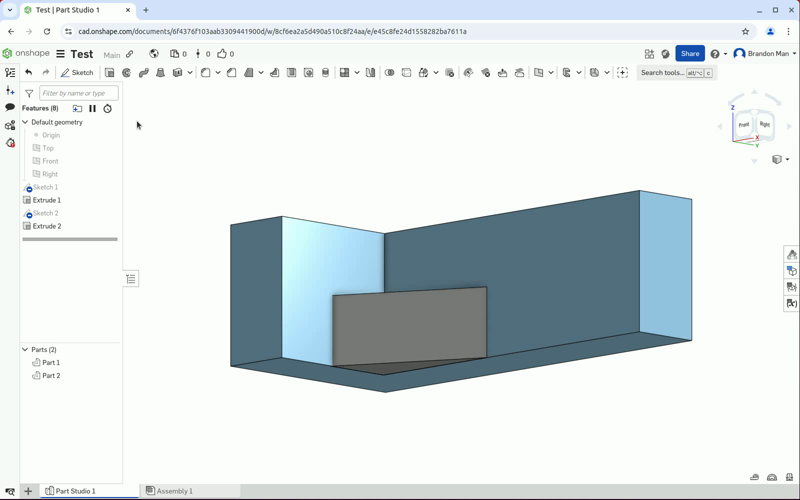
key(down, 3)
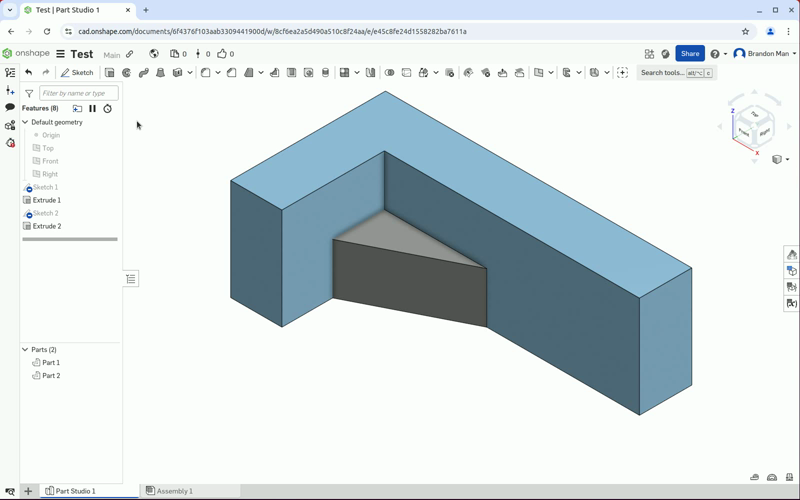
mouse_move(73, 189)
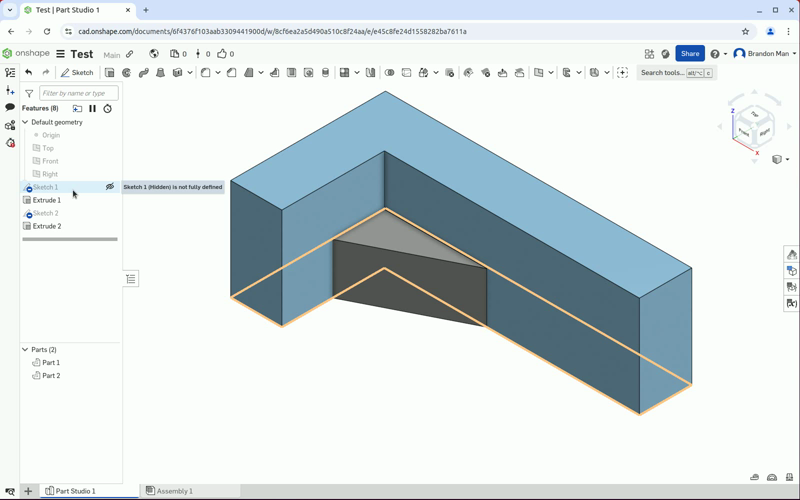
click(73, 189)